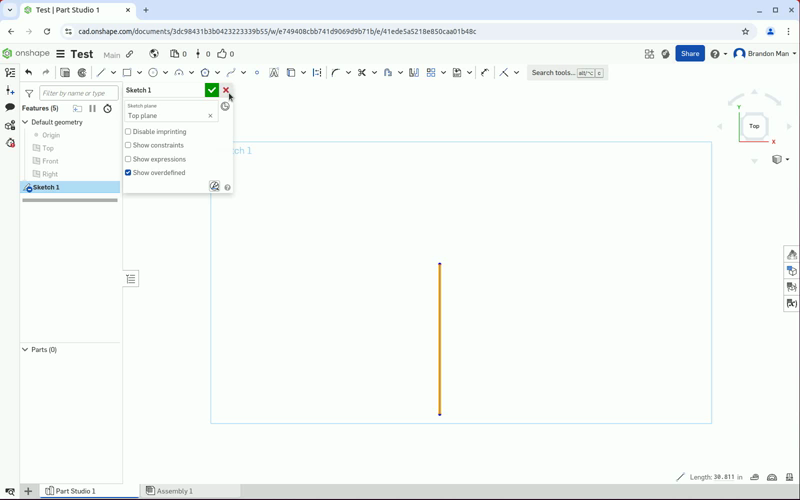
key(shift+h)
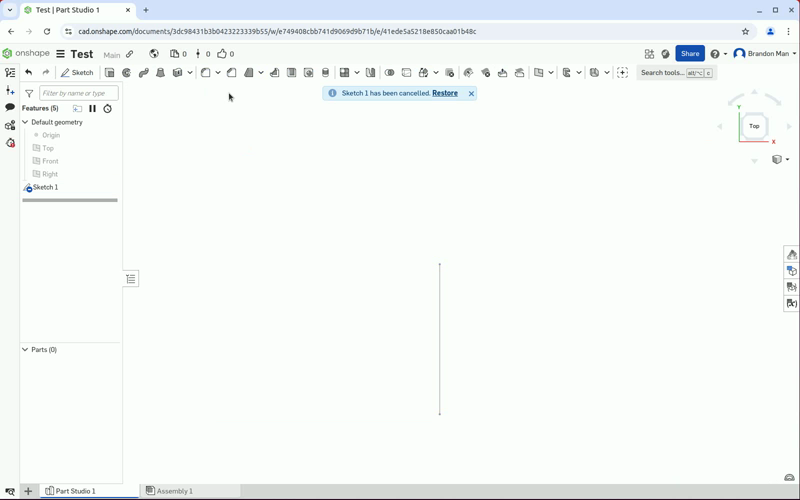
key(shift+s)
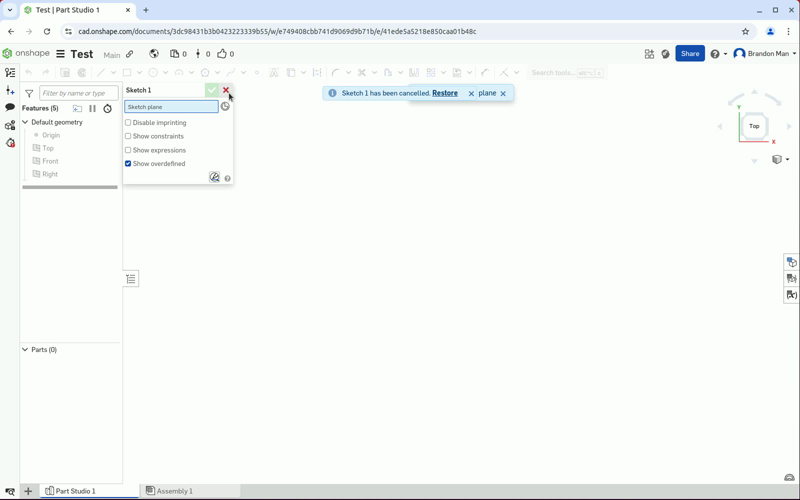
mouse_move(73, 150)
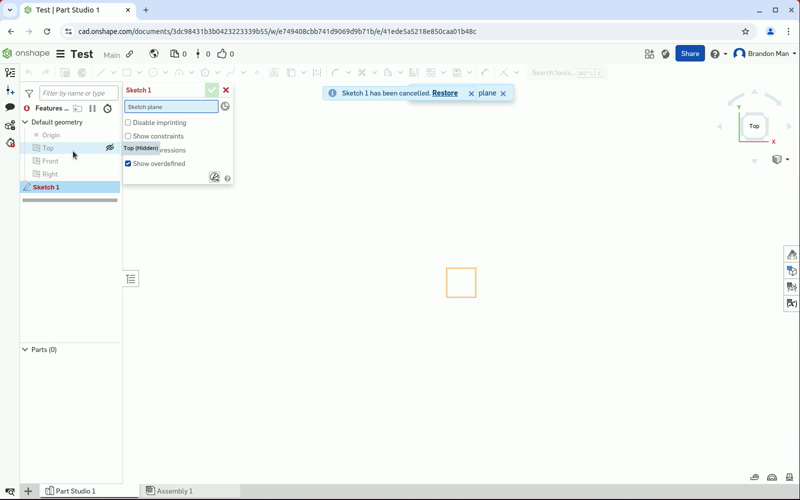
click(73, 150)
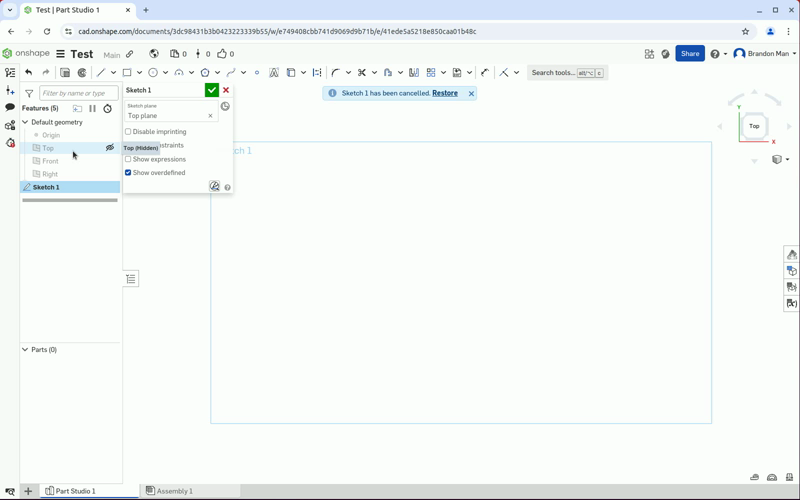
mouse_move(73, 352)
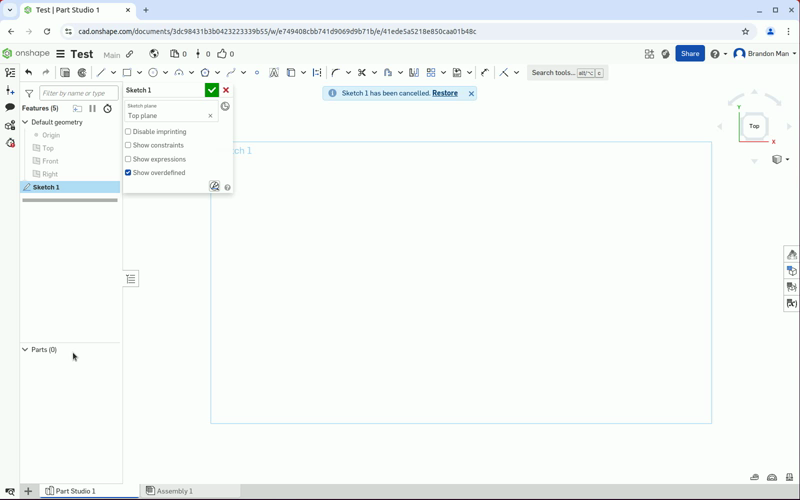
key(y)
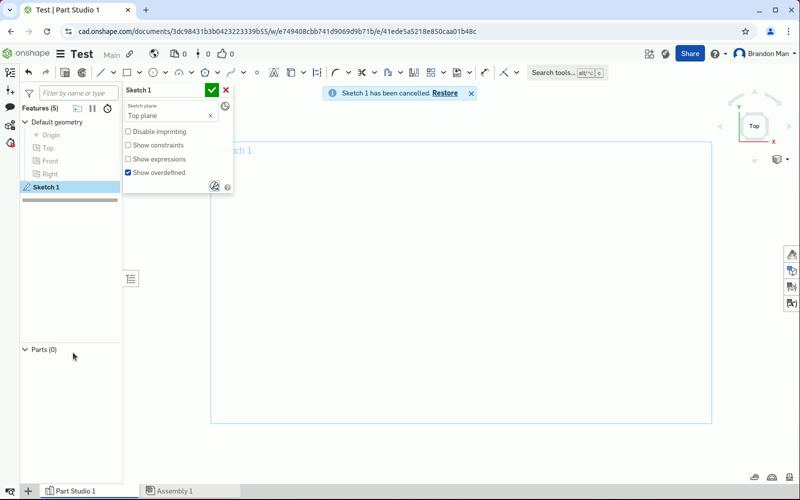
key(l)
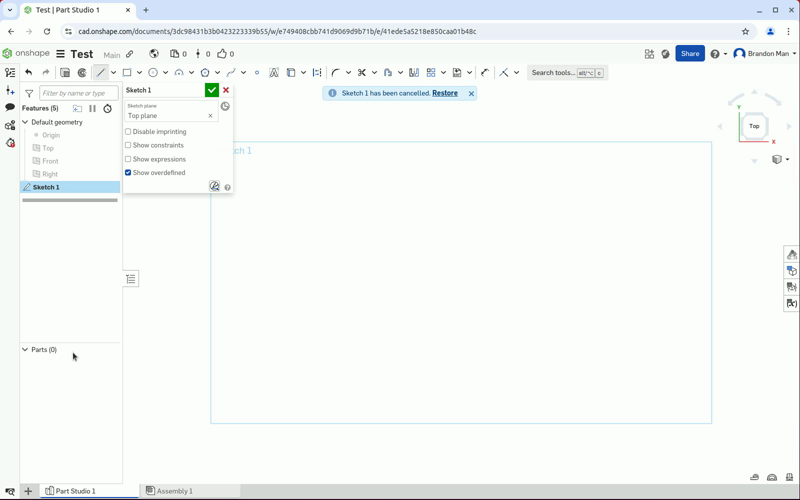
key_down(shift)
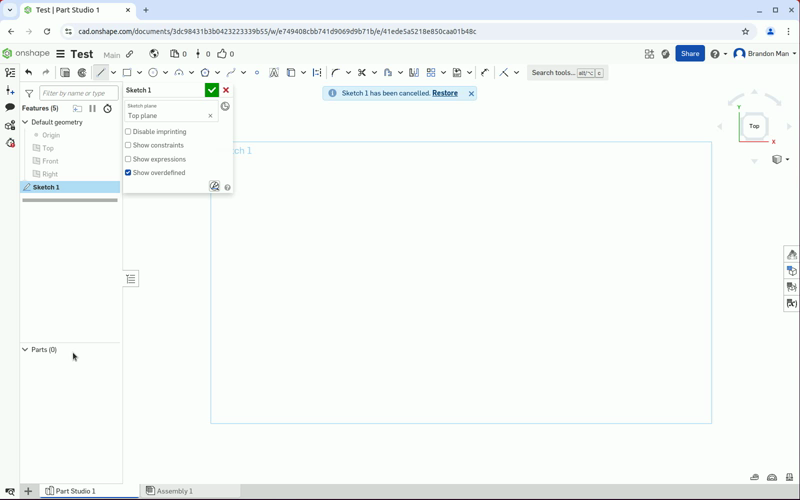
mouse_move(413, 329)
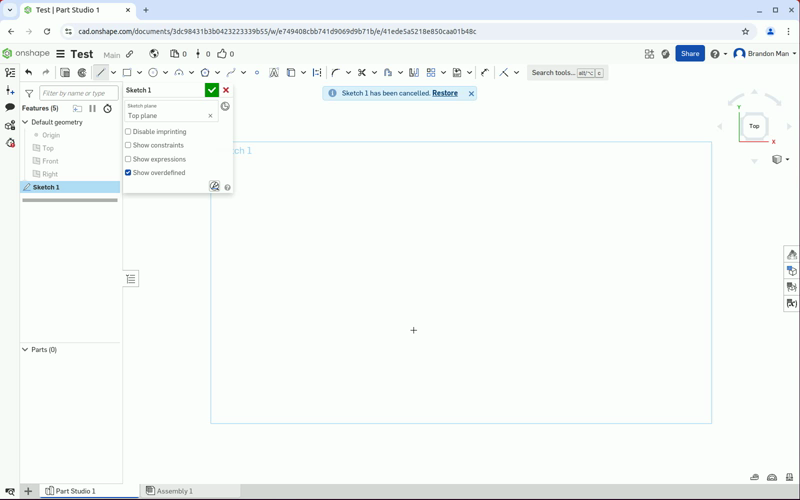
click(413, 329)
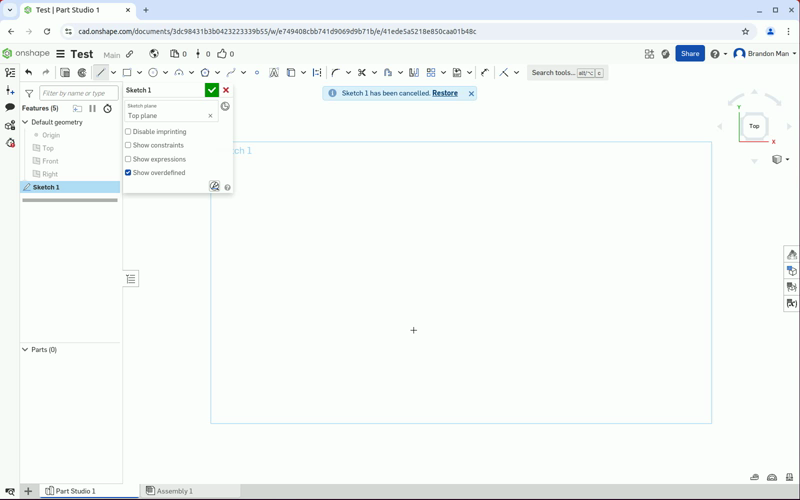
key_up(shift)
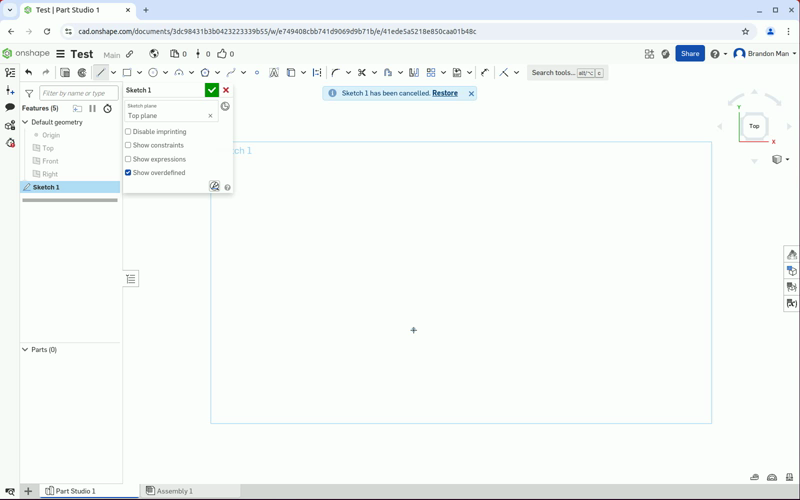
key_down(shift)
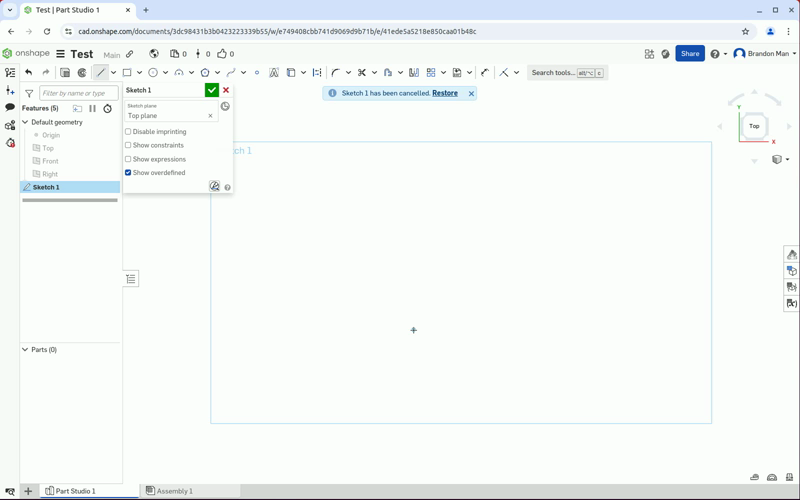
mouse_move(507, 329)
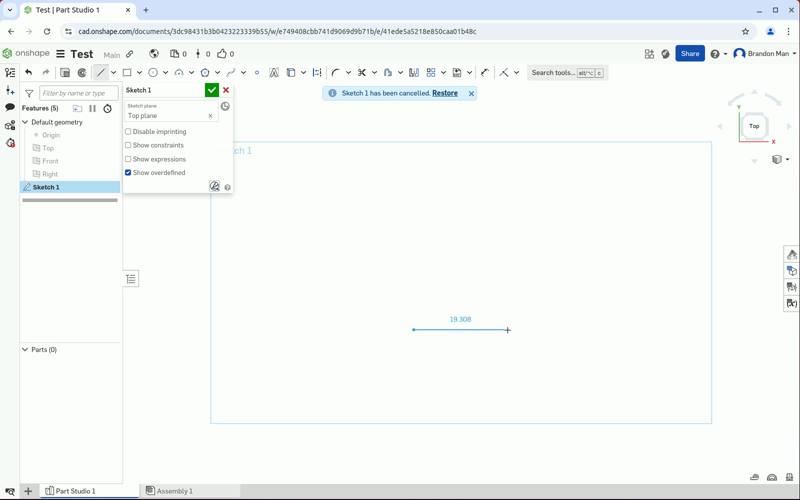
click(507, 329)
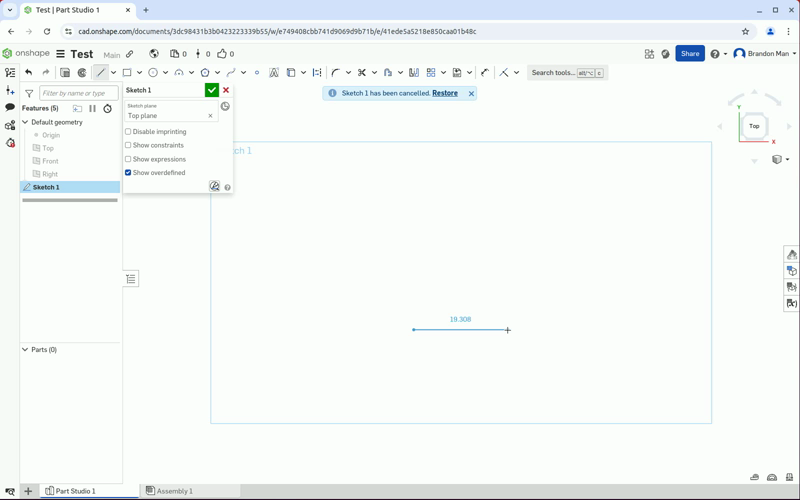
key_up(shift)
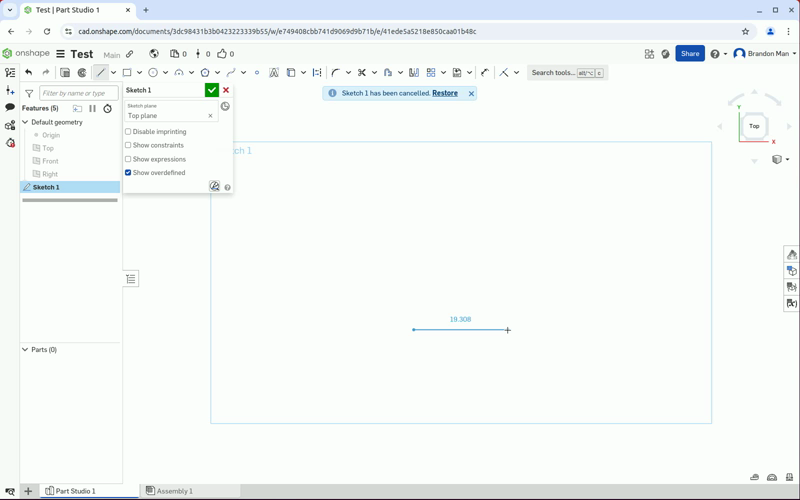
key_down(shift)
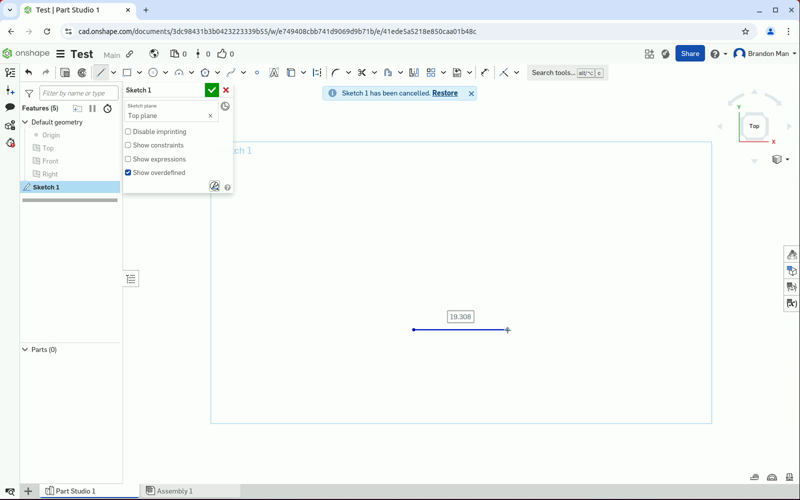
mouse_move(507, 235)
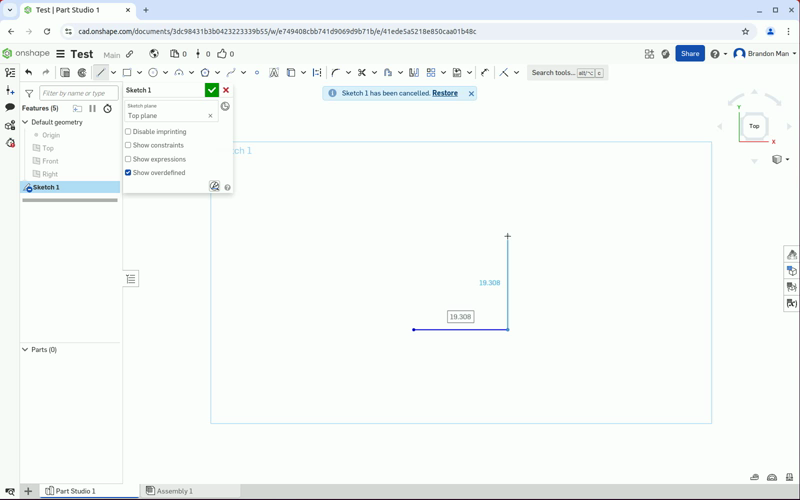
click(507, 235)
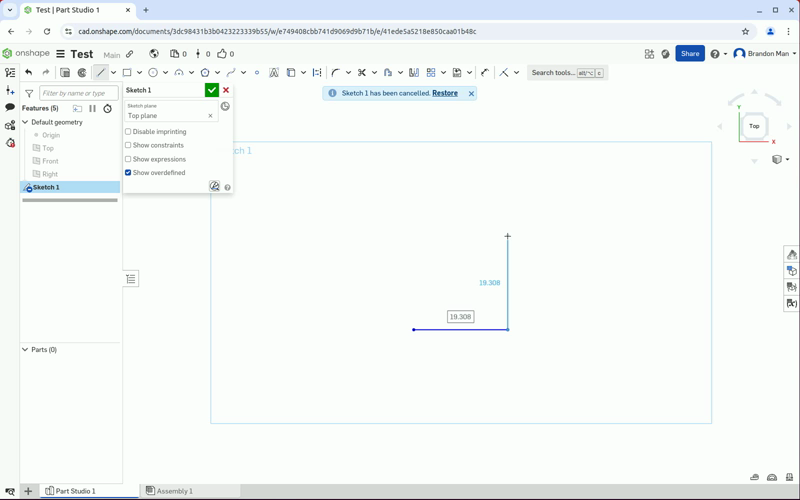
key_up(shift)
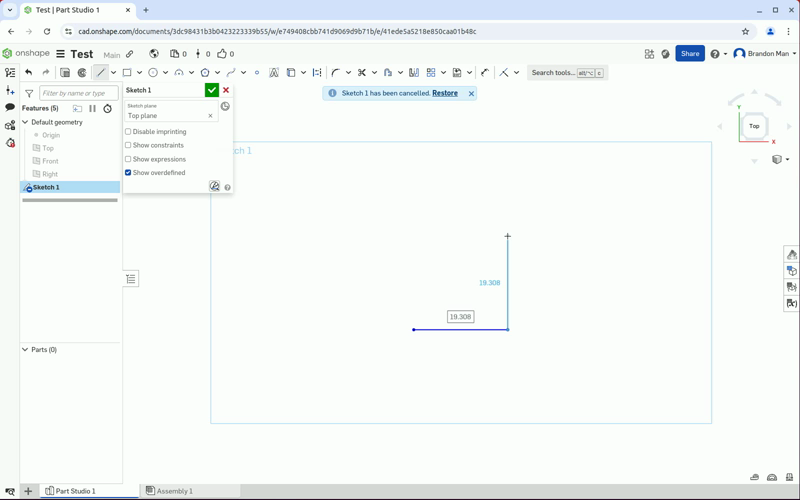
key_down(shift)
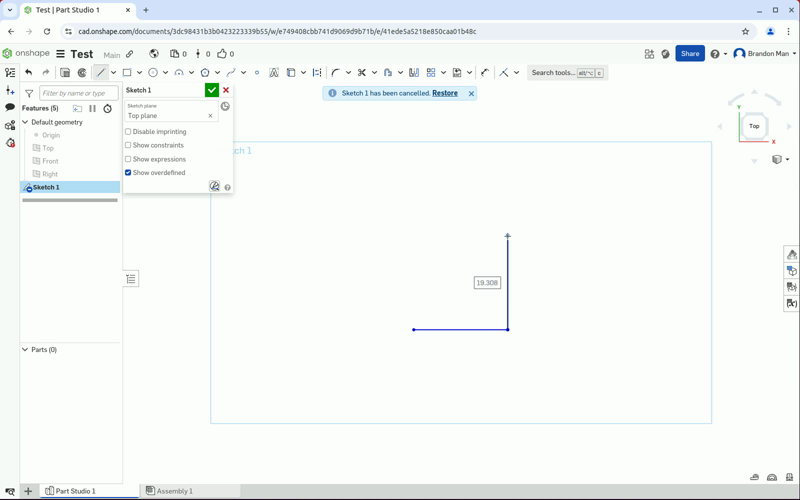
mouse_move(413, 235)
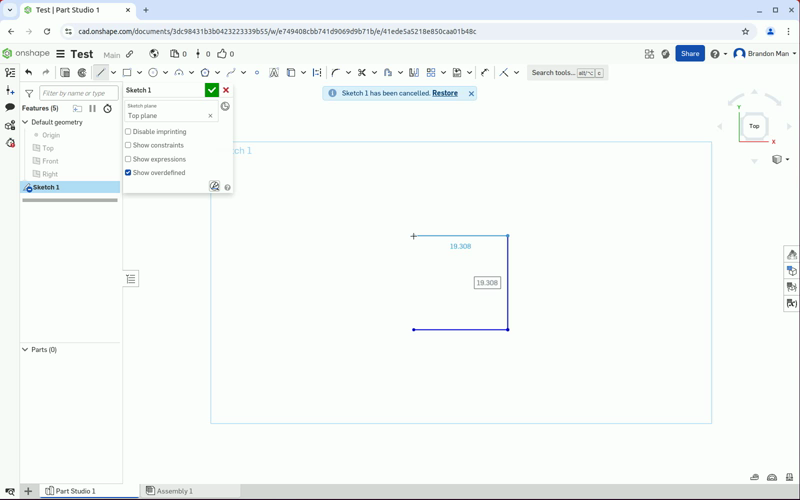
click(413, 235)
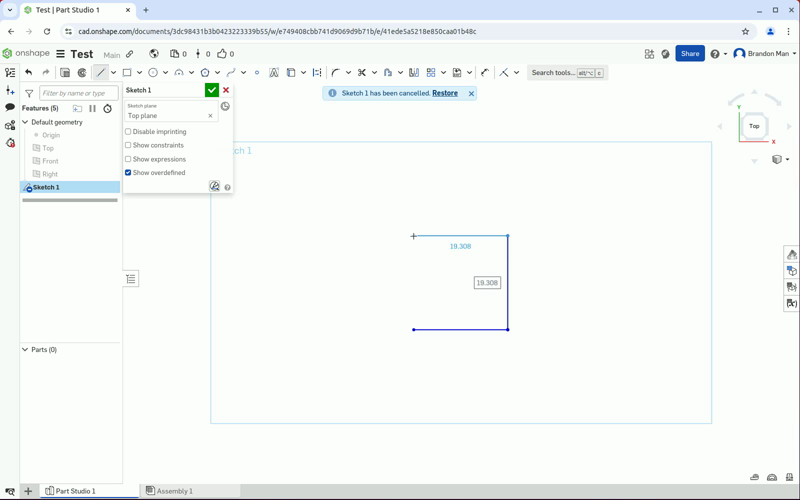
key_up(shift)
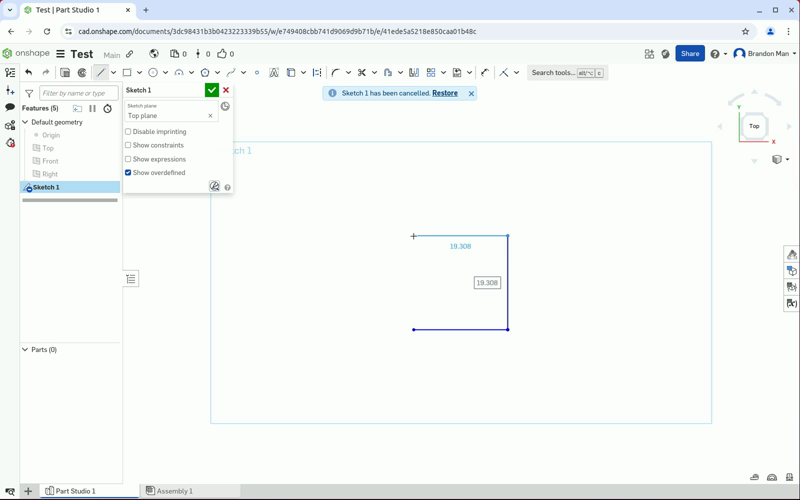
key_down(shift)
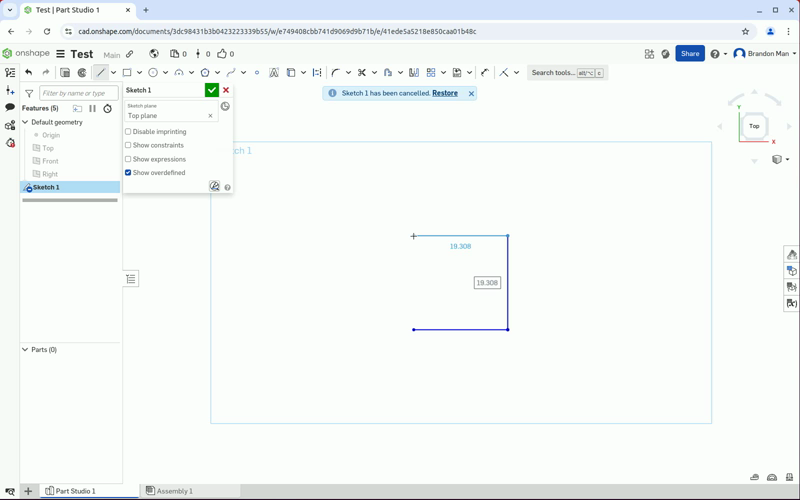
mouse_move(413, 329)
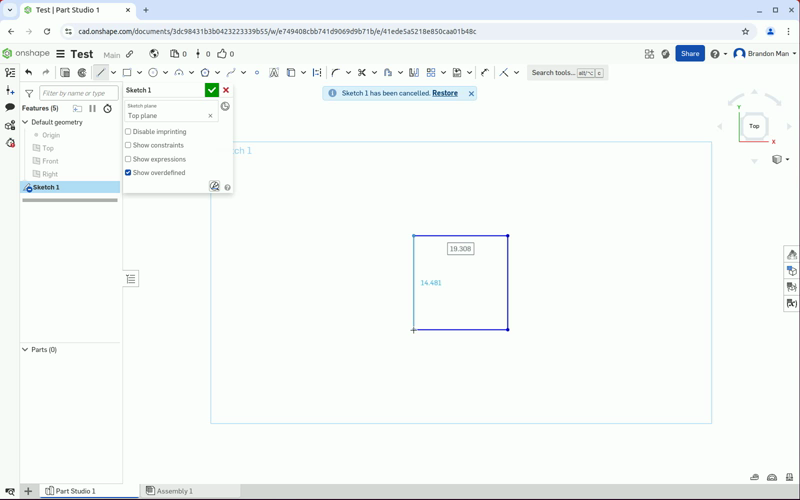
key_up(shift)
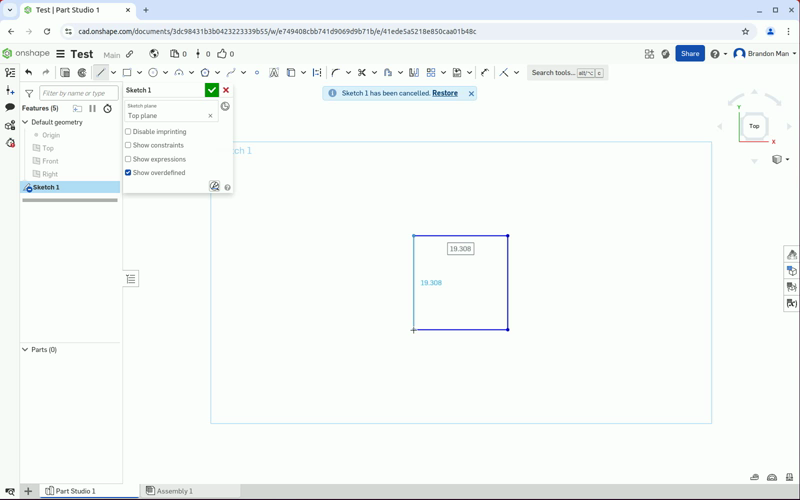
click(413, 329)
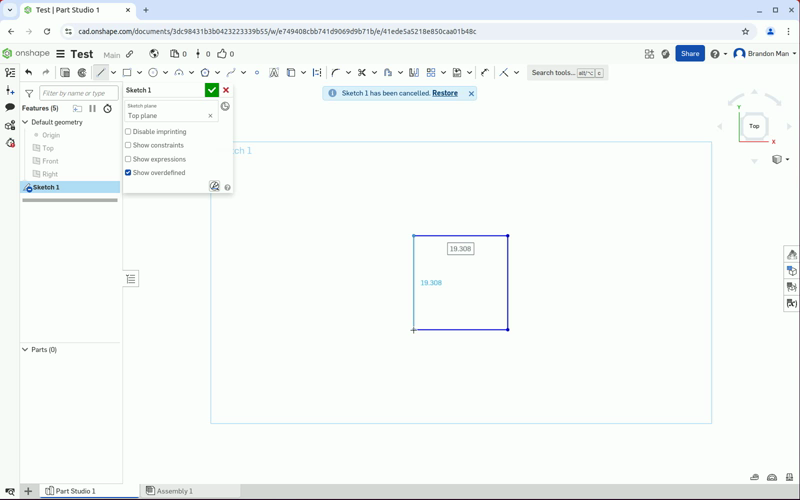
key(esc)
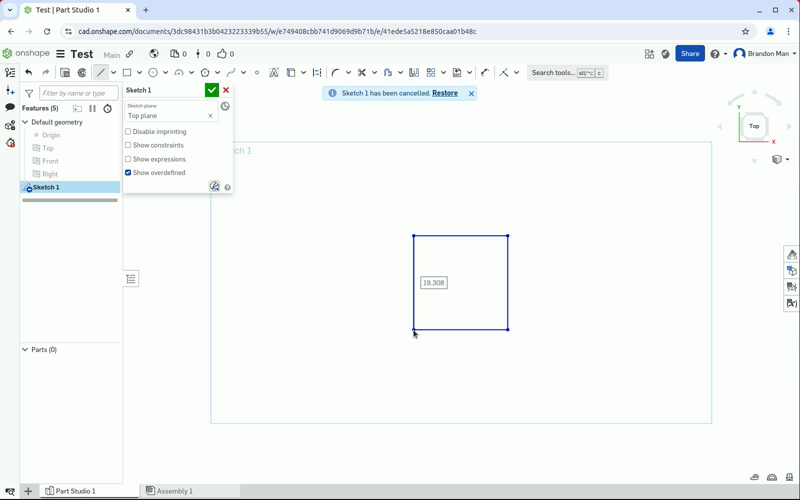
mouse_move(459, 320)
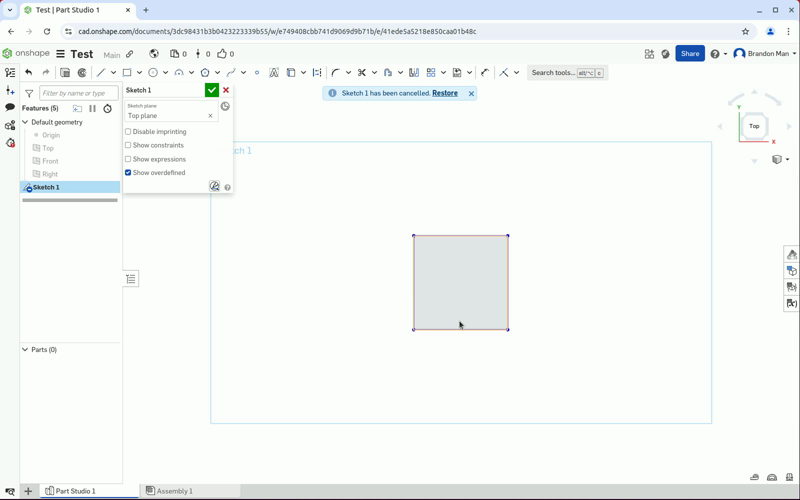
click(459, 320)
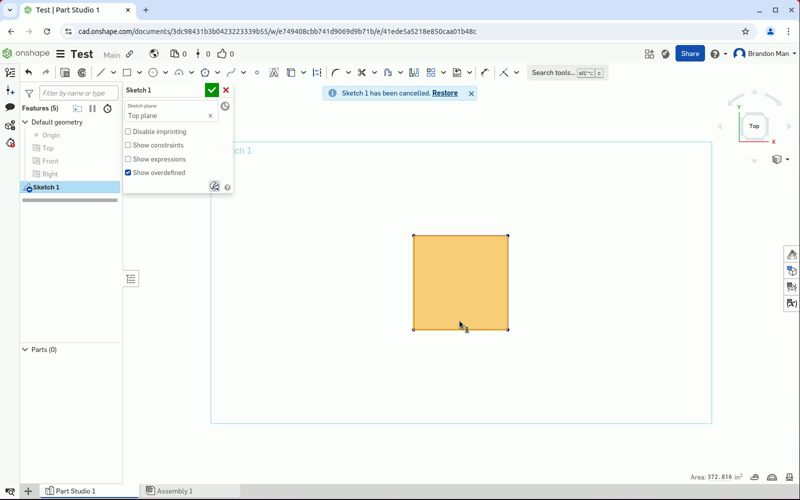
mouse_move(73, 352)
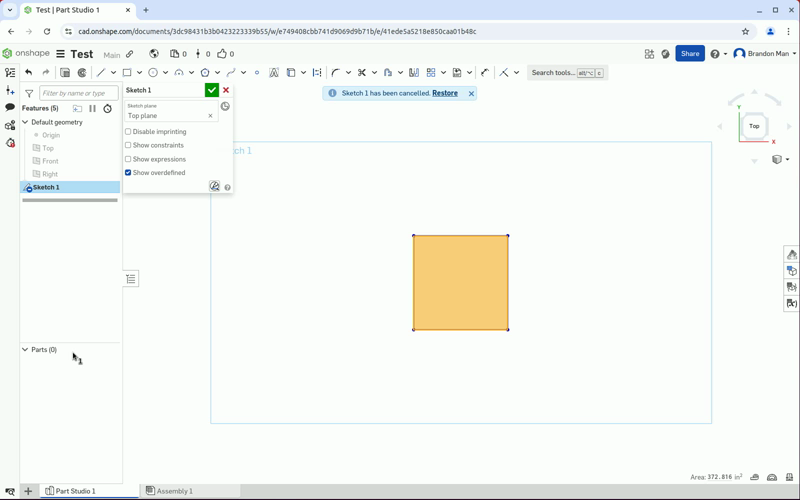
key(shift+y)
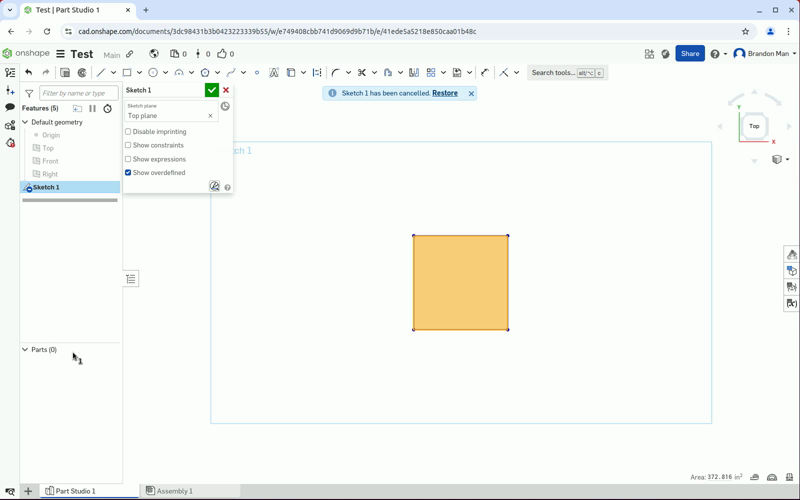
key(shift+e)
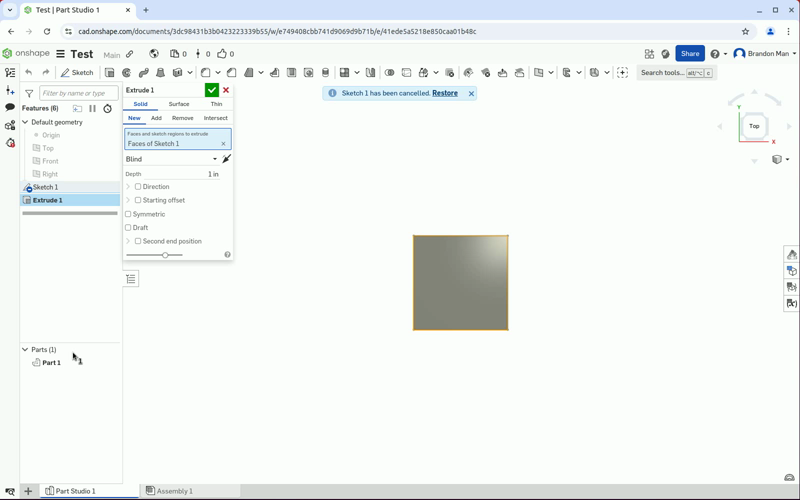
mouse_move(143, 106)
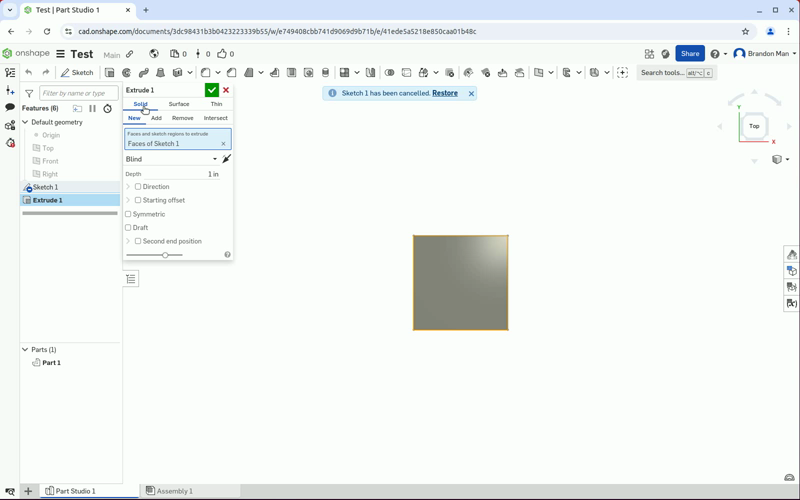
click(143, 106)
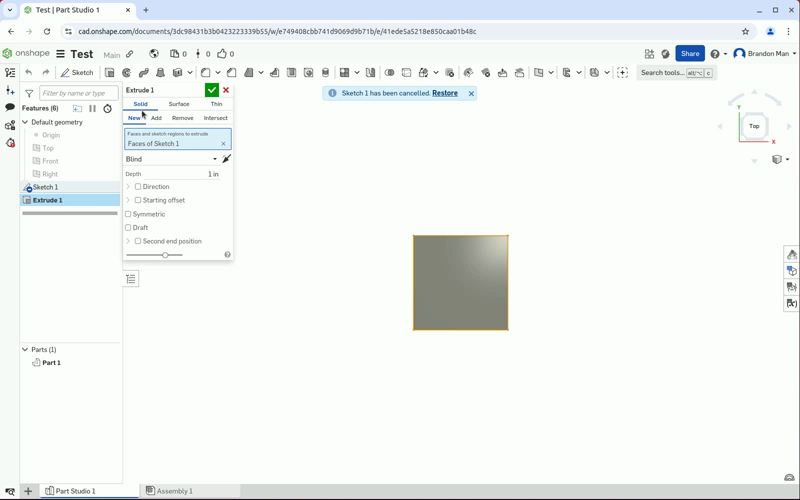
mouse_move(137, 120)
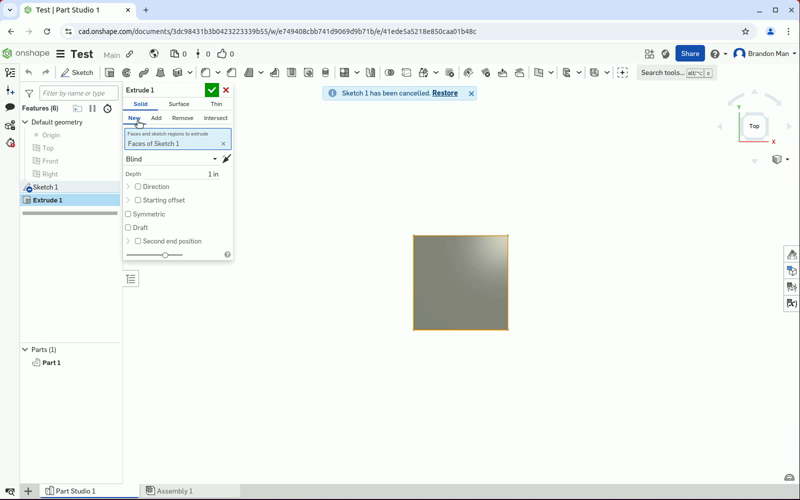
click(137, 120)
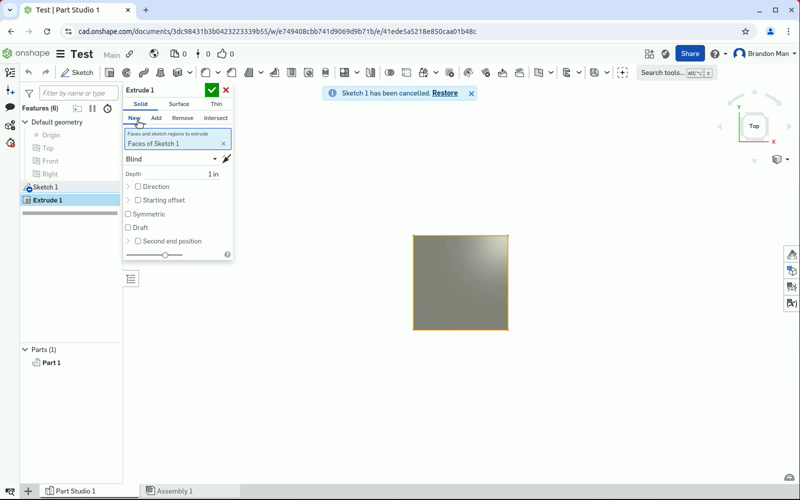
key(tab, 4)
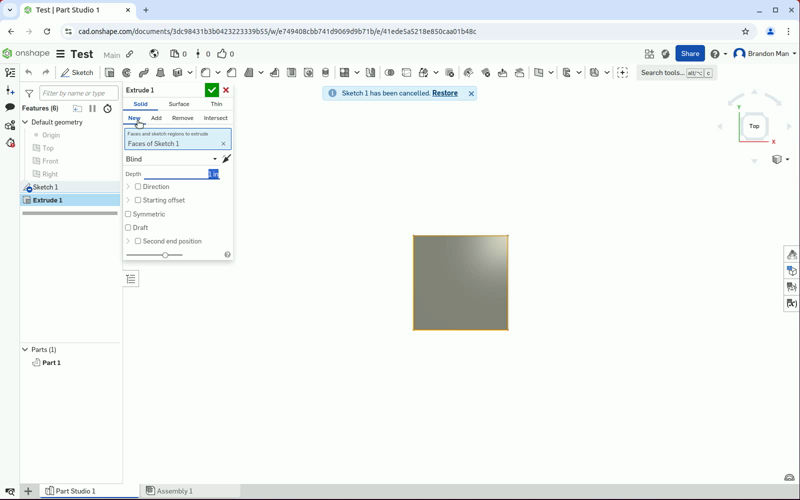
text(2.648)
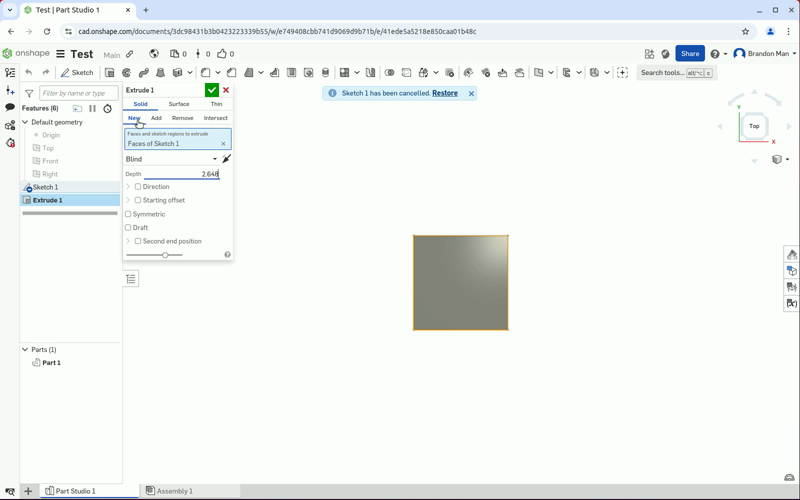
key(enter)
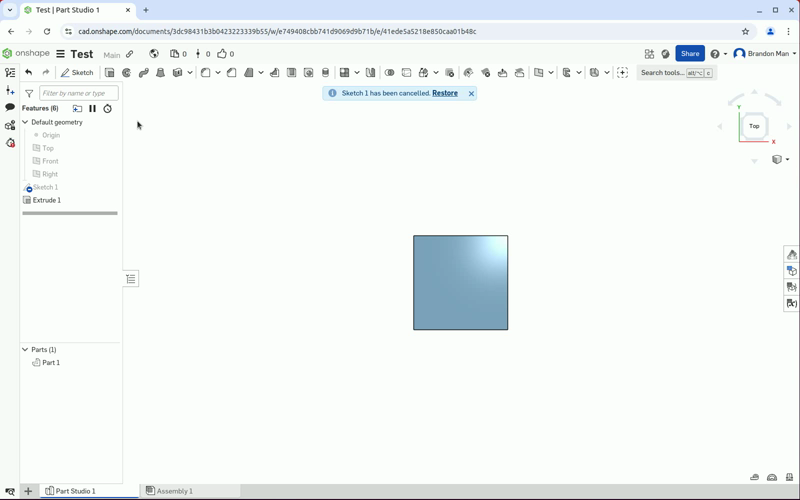
key(shift+h)
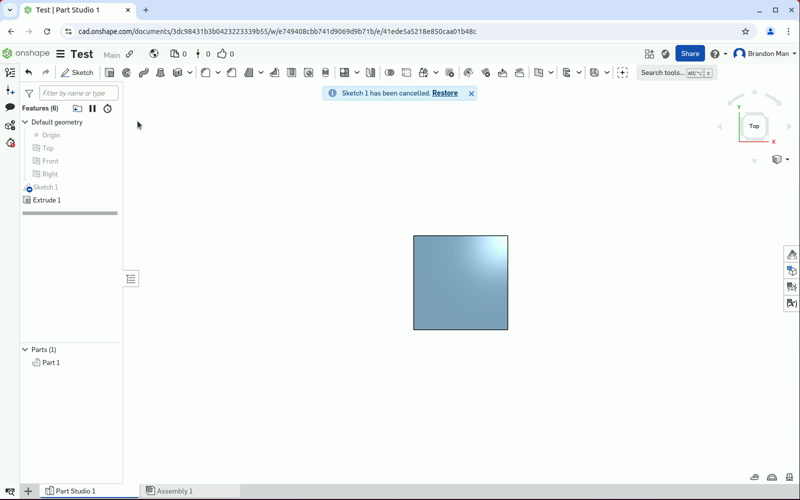
key(shift+h)
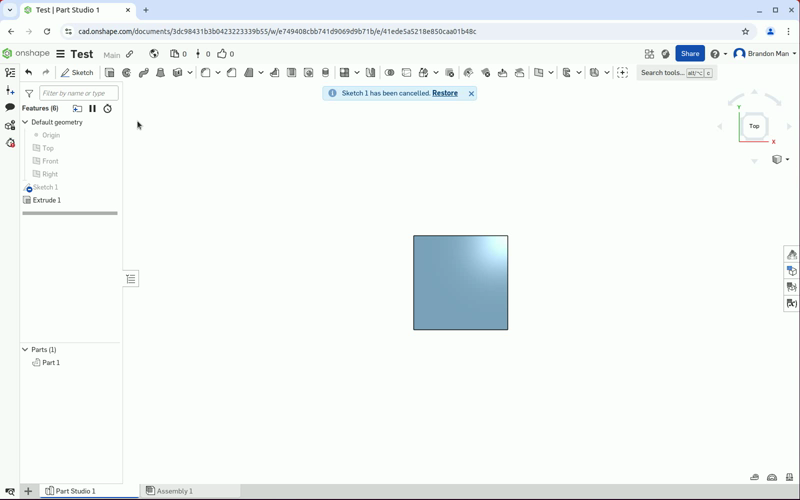
mouse_move(73, 189)
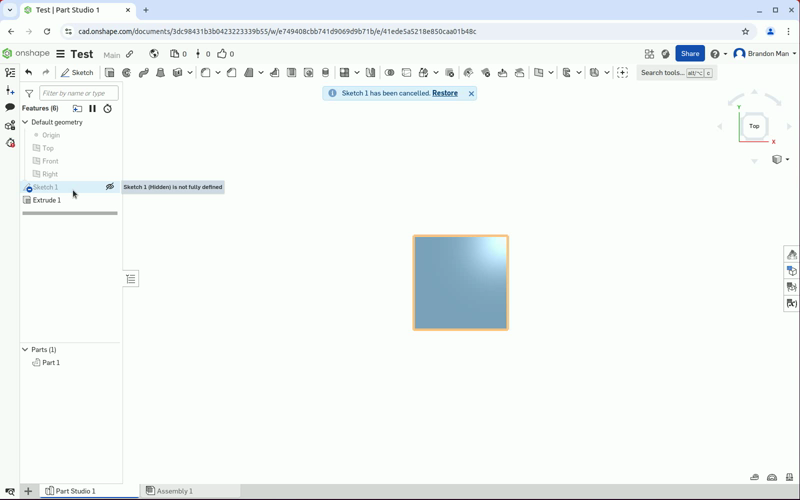
click(73, 189)
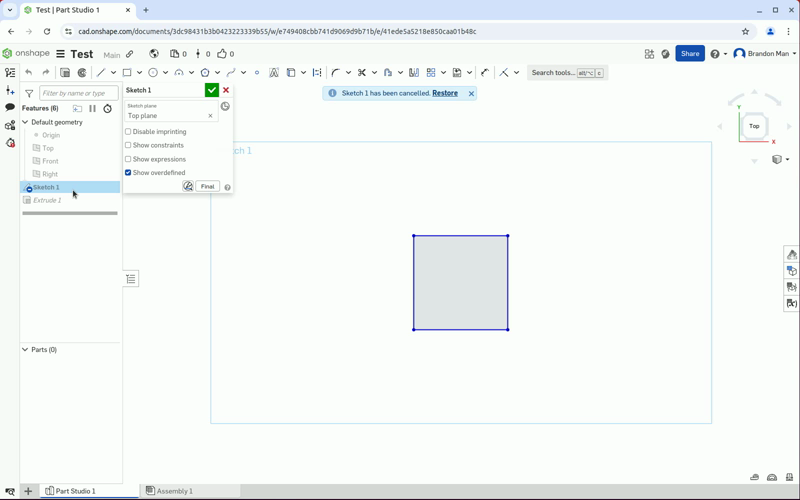
mouse_move(229, 92)
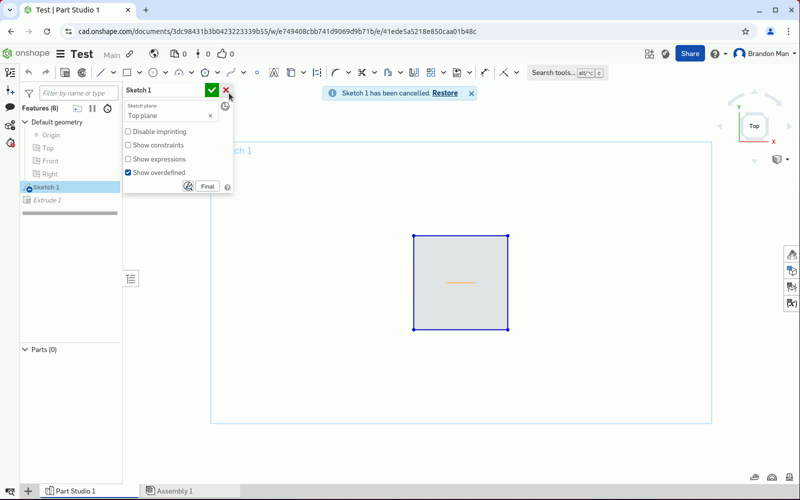
click(229, 92)
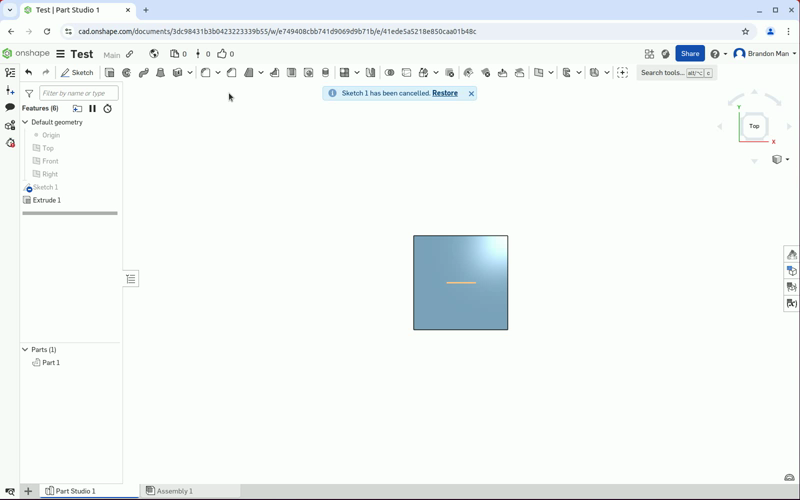
mouse_move(73, 352)
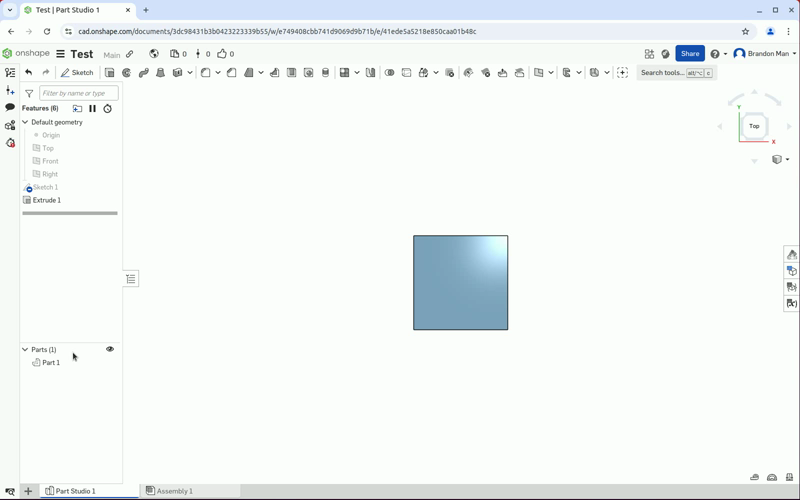
key(y)
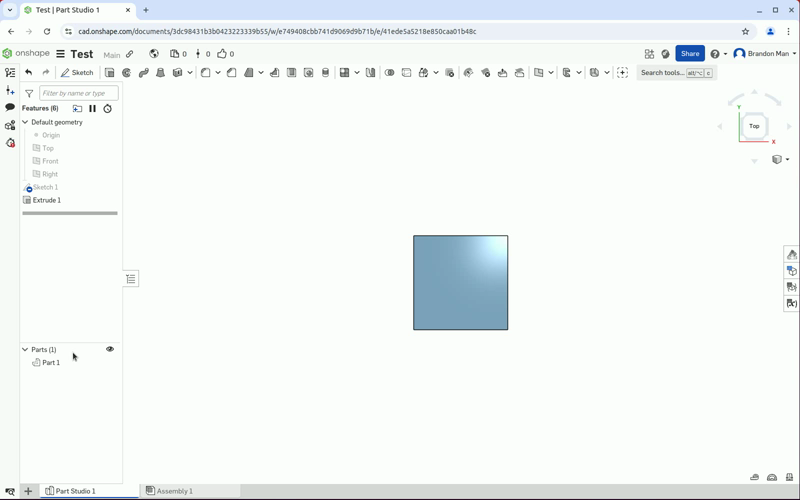
key(shift+p)
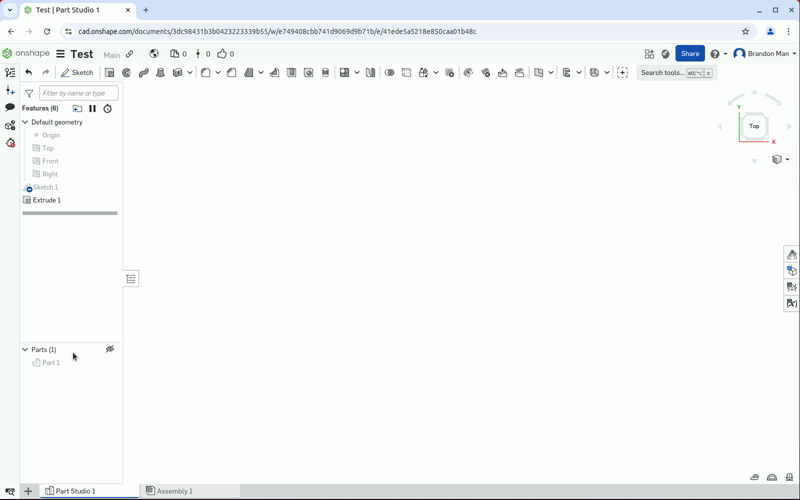
key(space)
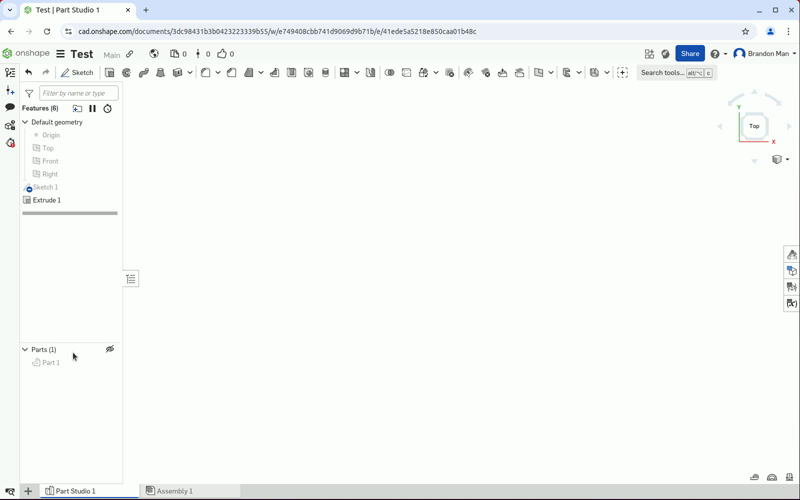
key_down(shift)
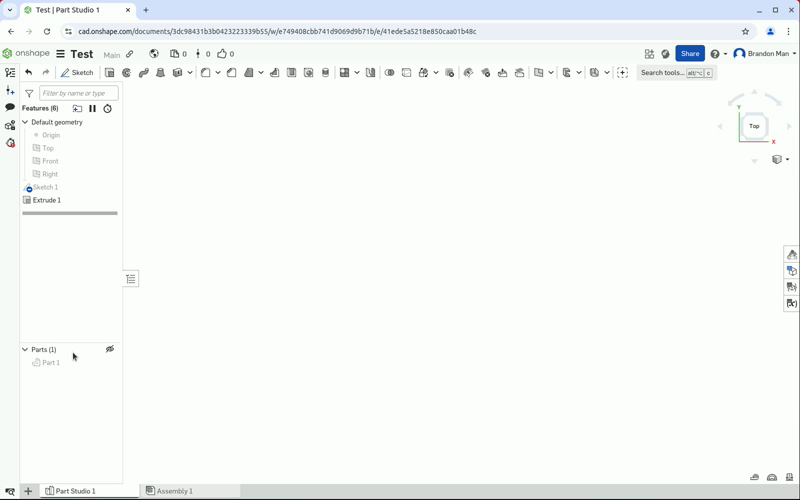
key(up)
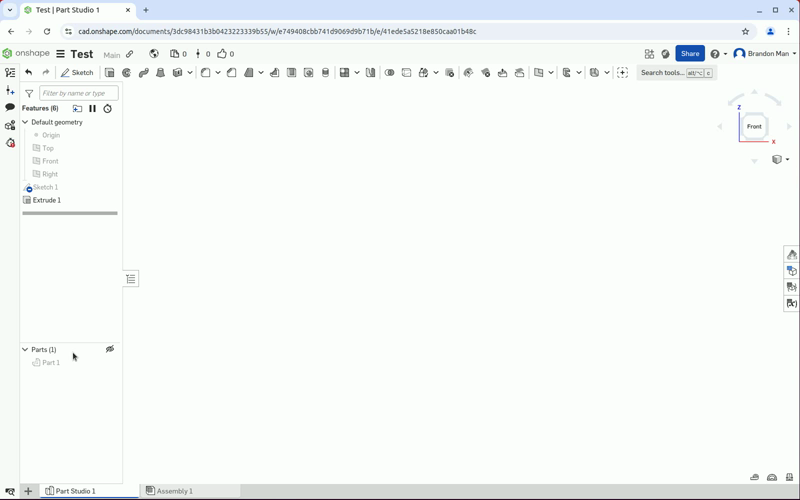
key_up(shift)
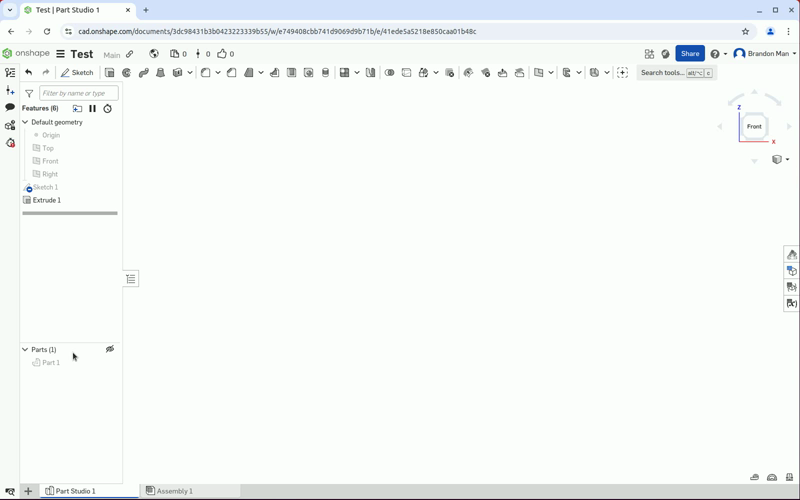
key(space)
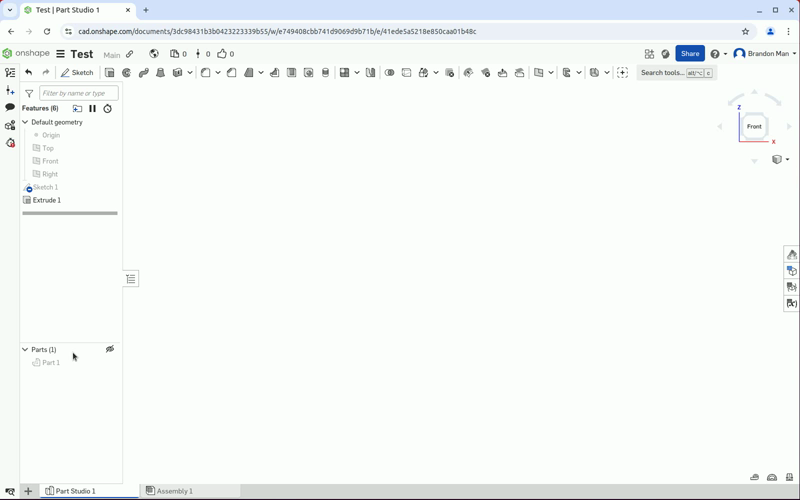
key_down(shift)
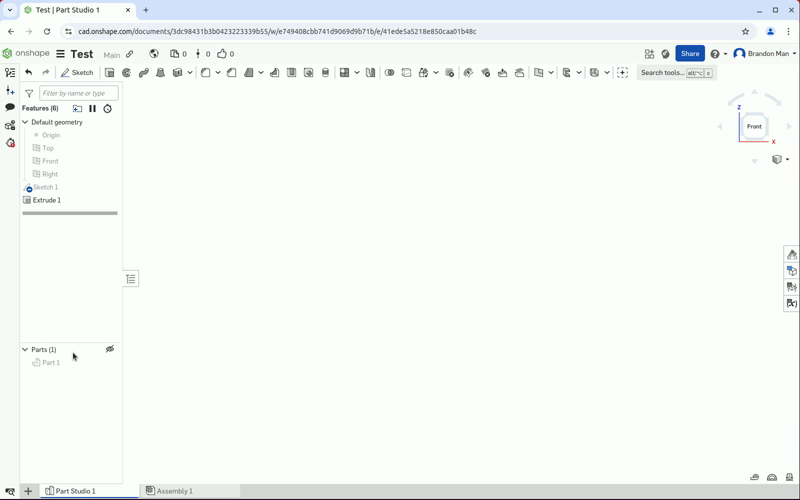
key(left)
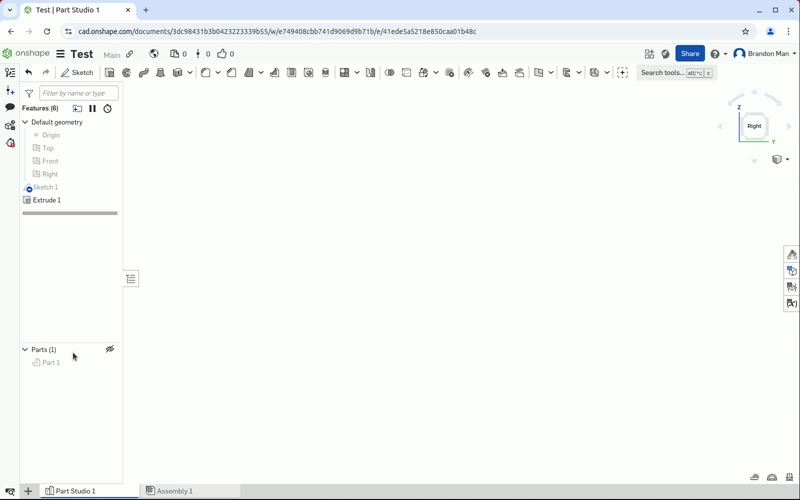
key_up(shift)
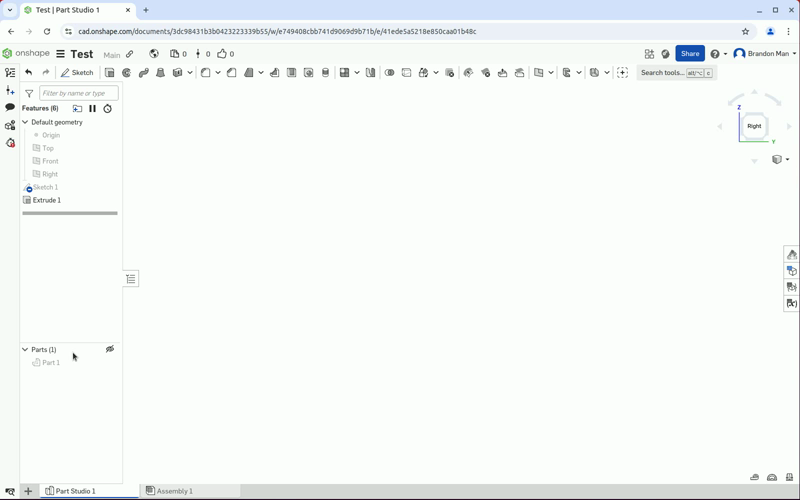
mouse_move(73, 352)
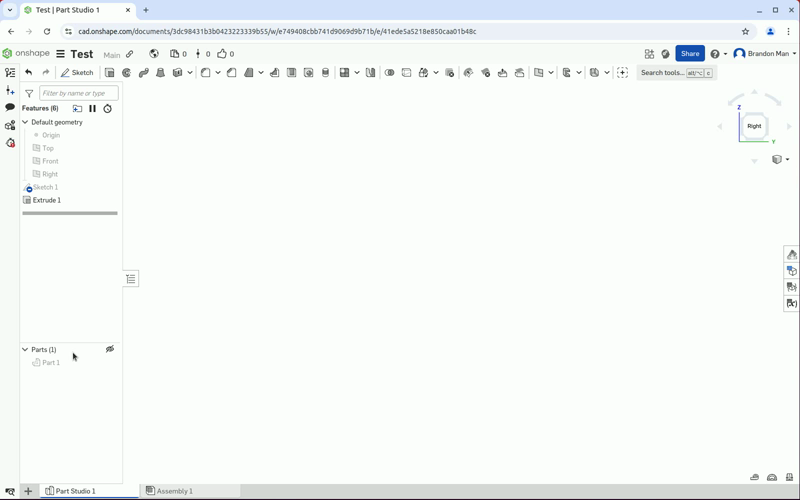
key(shift+y)
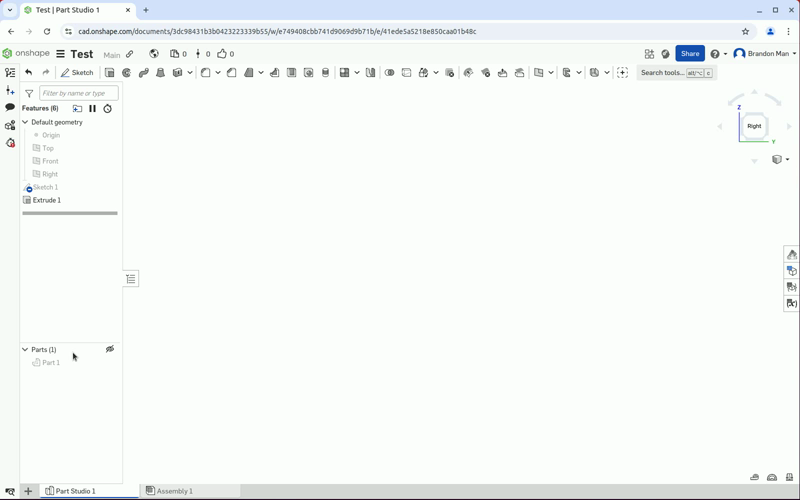
key(shift+s)
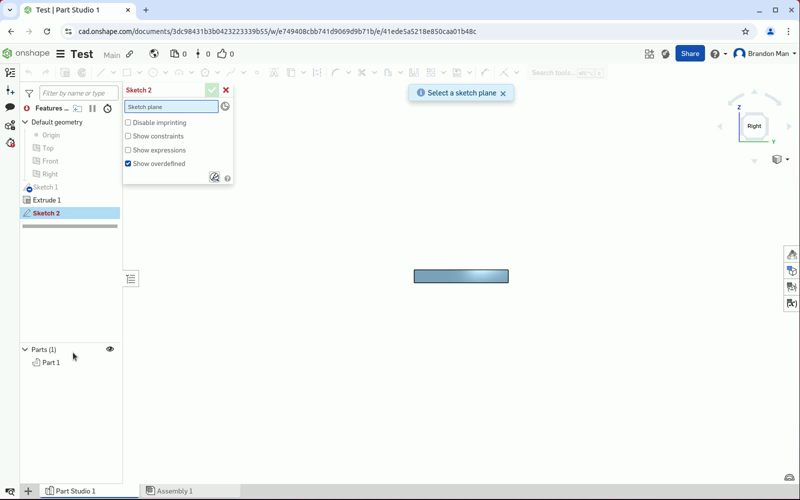
mouse_move(73, 176)
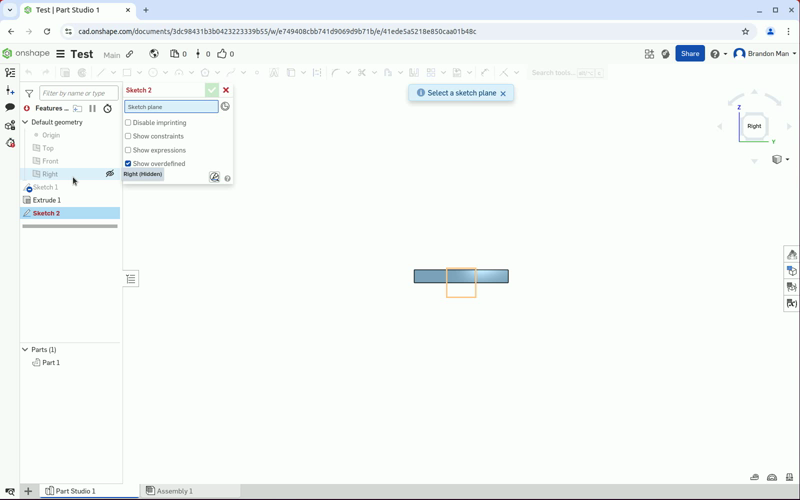
click(73, 176)
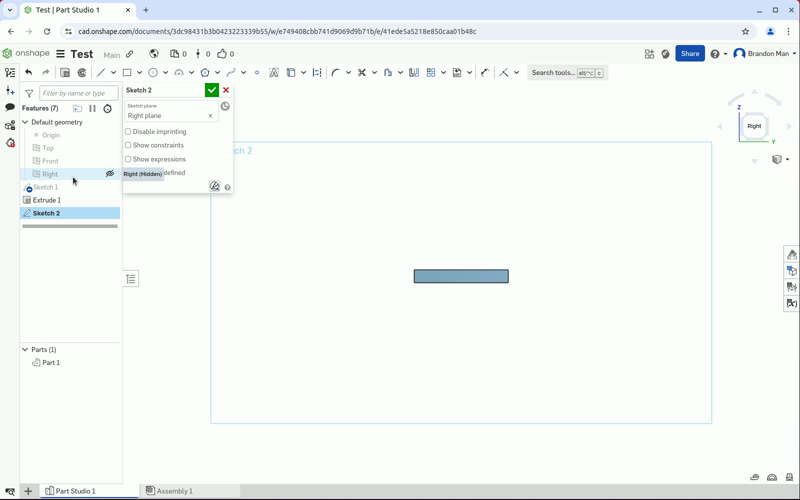
mouse_move(73, 352)
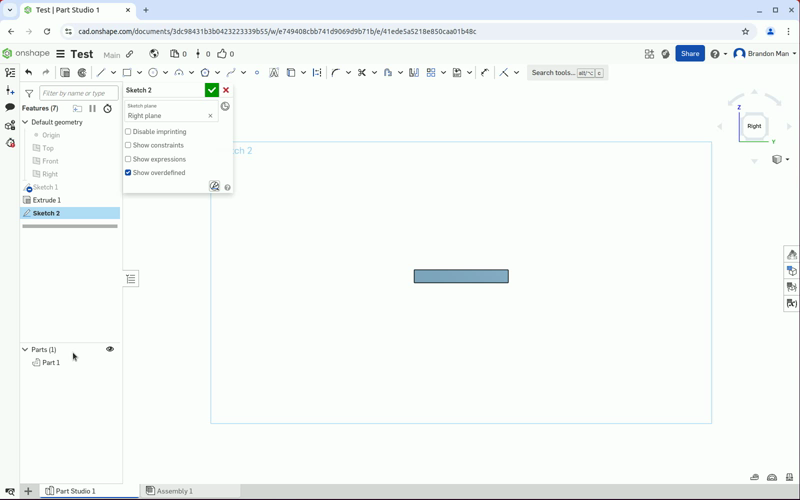
key(y)
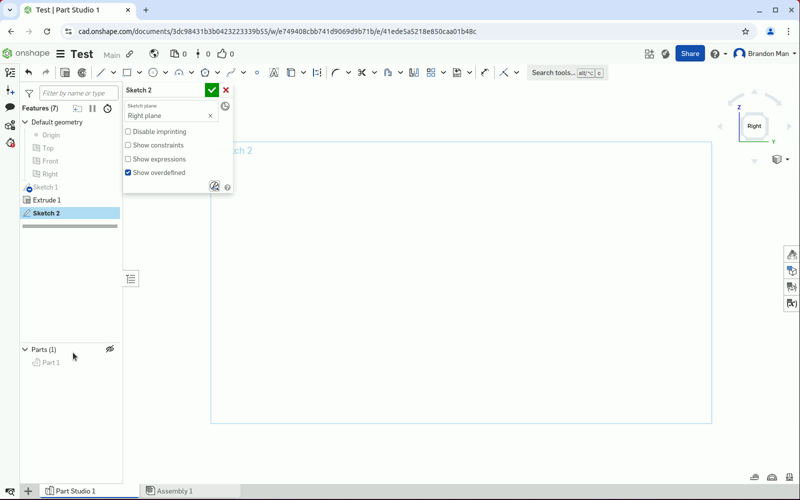
key(c)
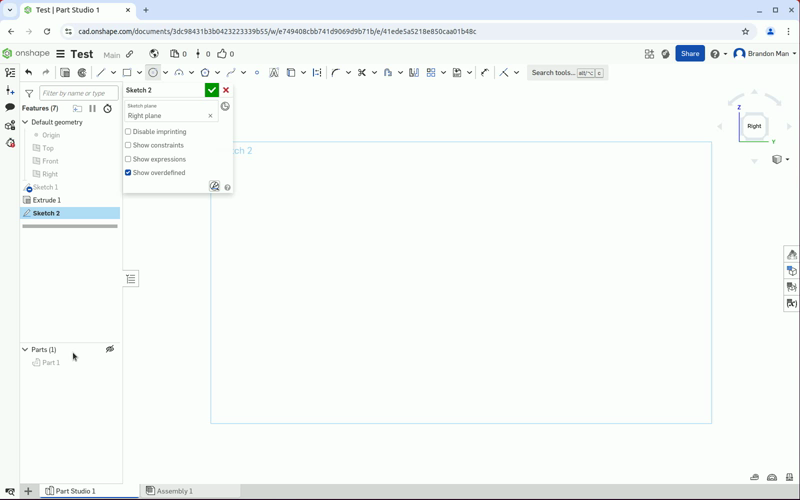
key_down(shift)
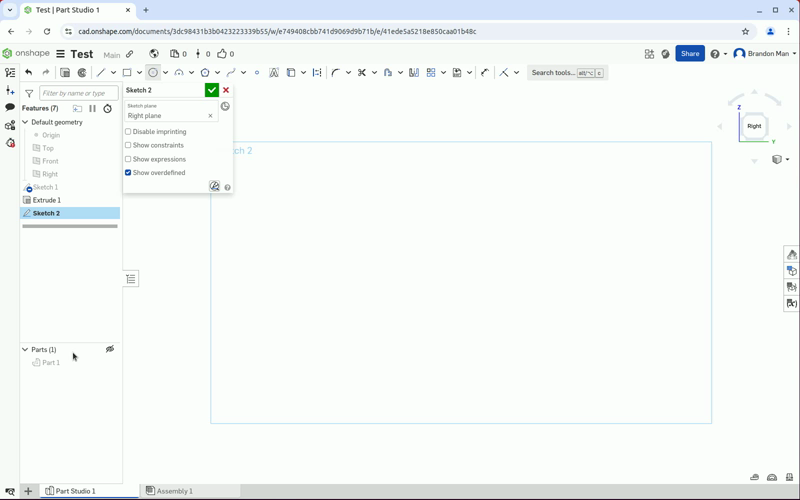
mouse_move(462, 339)
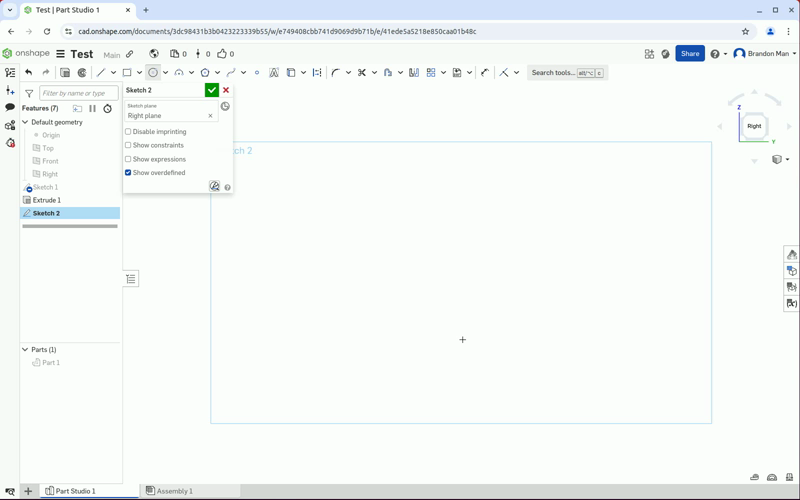
click(462, 339)
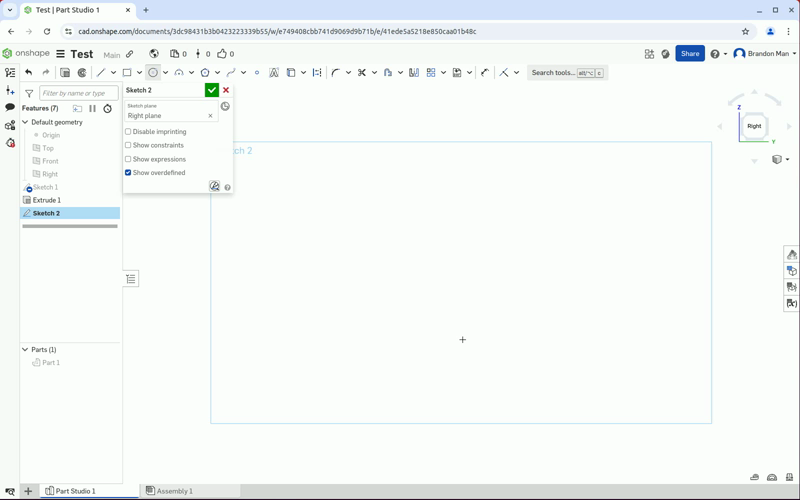
key_up(shift)
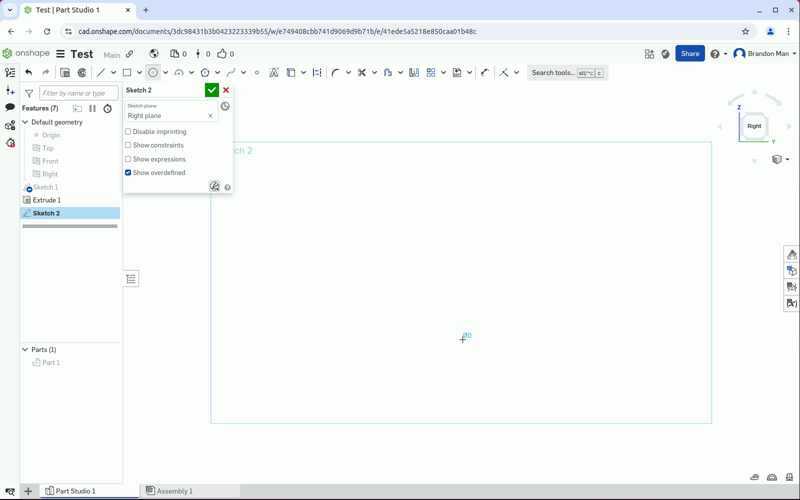
mouse_move(519, 339)
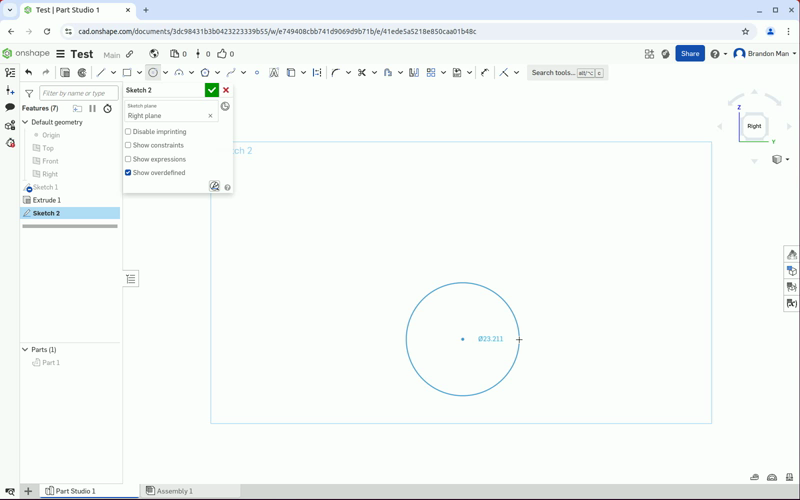
click(519, 339)
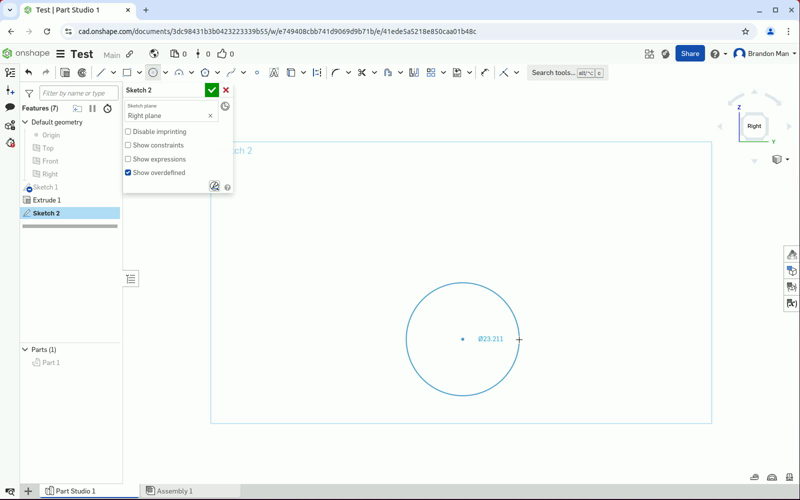
key(esc)
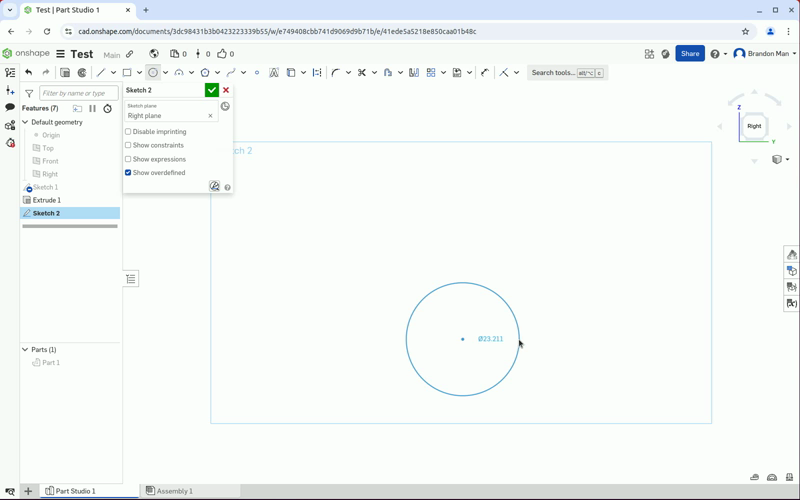
key(c)
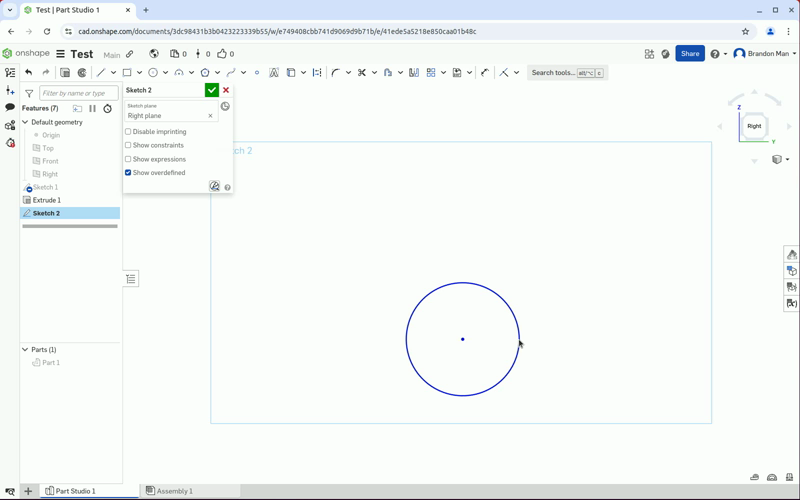
key_down(shift)
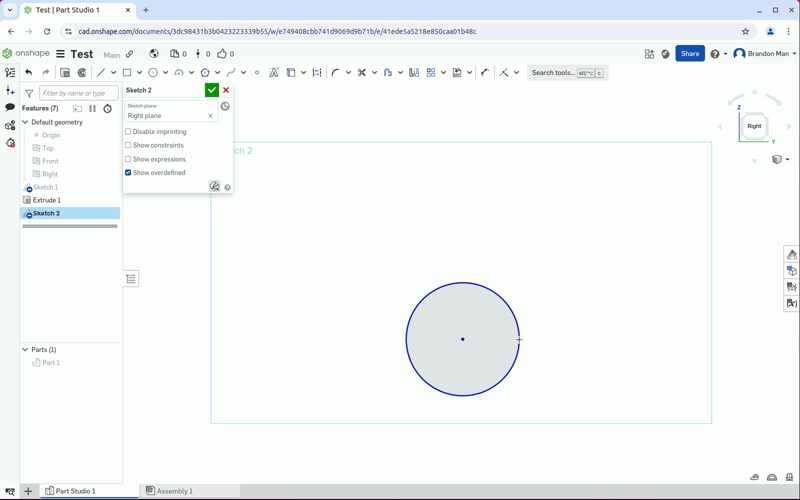
mouse_move(462, 339)
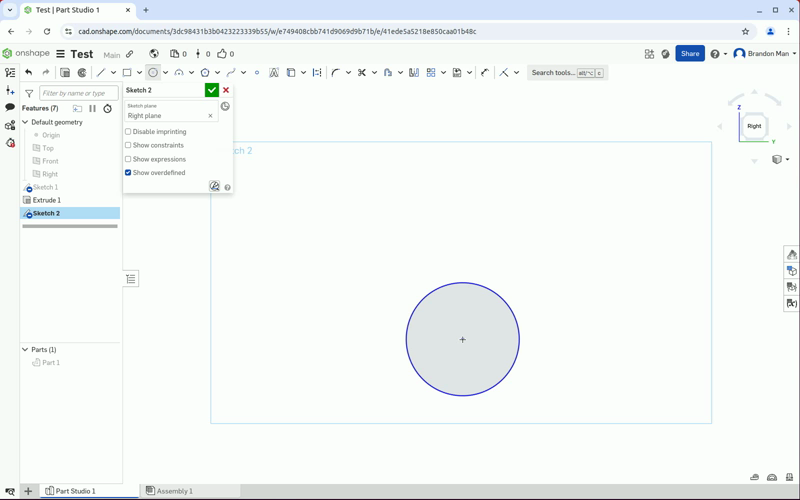
click(462, 339)
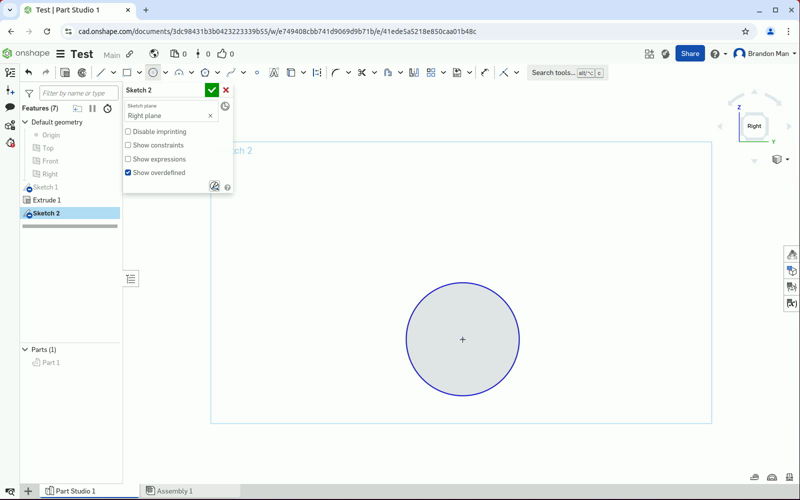
key_up(shift)
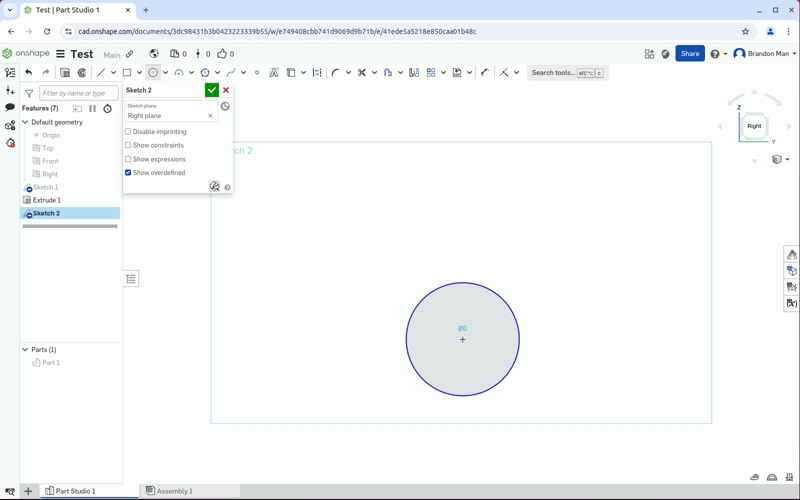
mouse_move(513, 339)
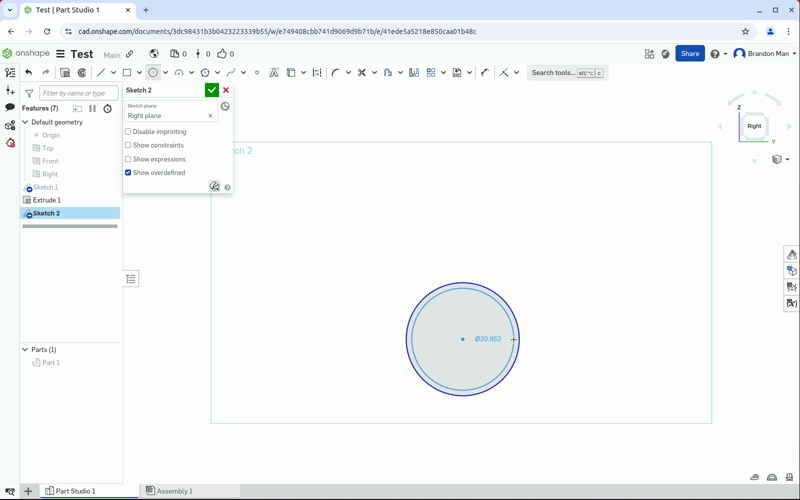
click(513, 339)
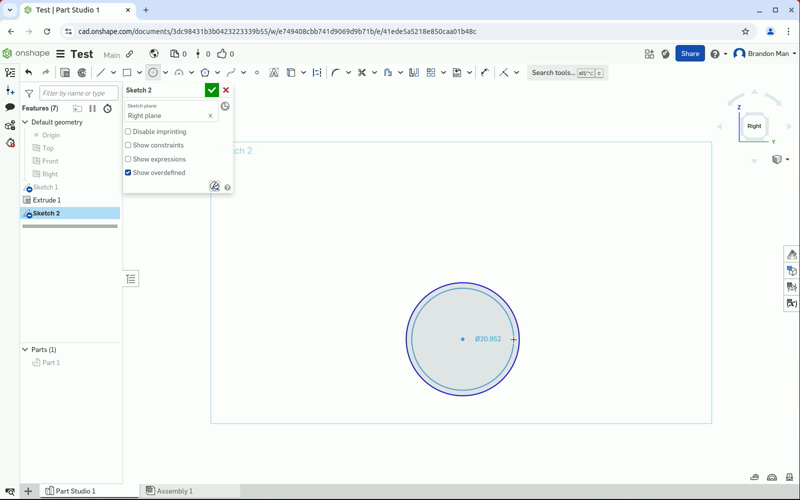
key(esc)
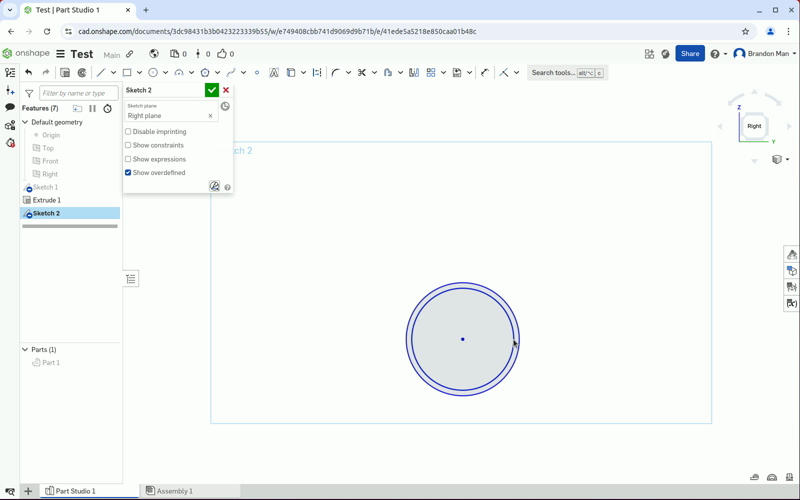
mouse_move(488, 386)
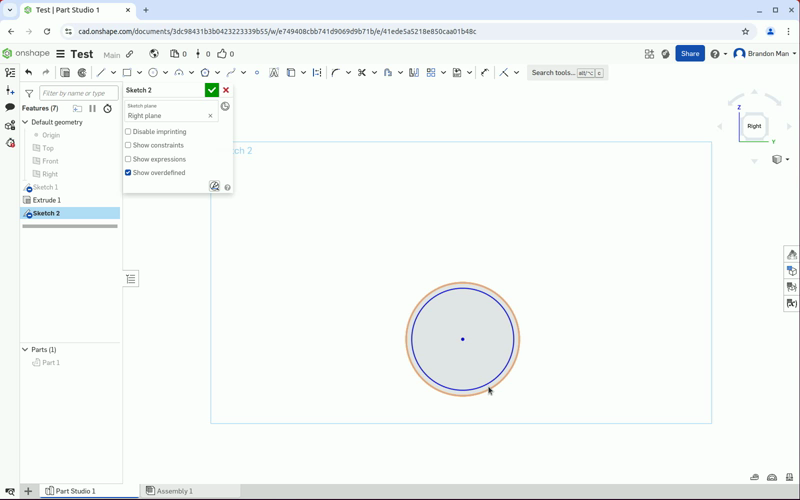
click(488, 386)
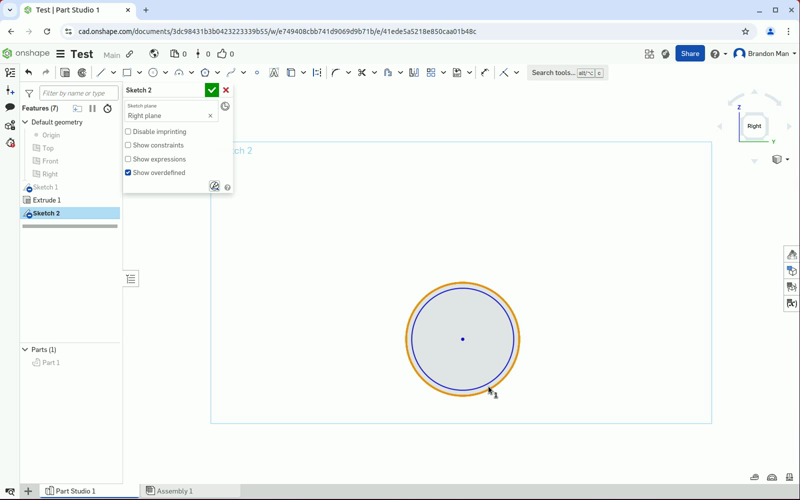
mouse_move(73, 352)
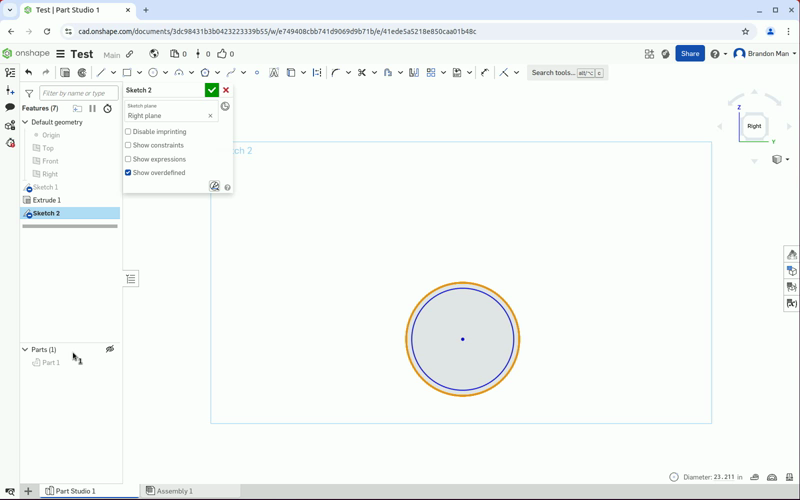
key(shift+y)
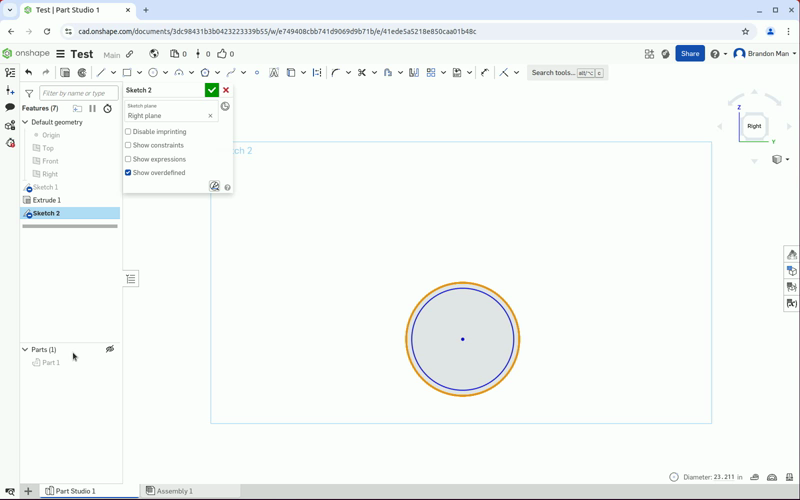
key(shift+e)
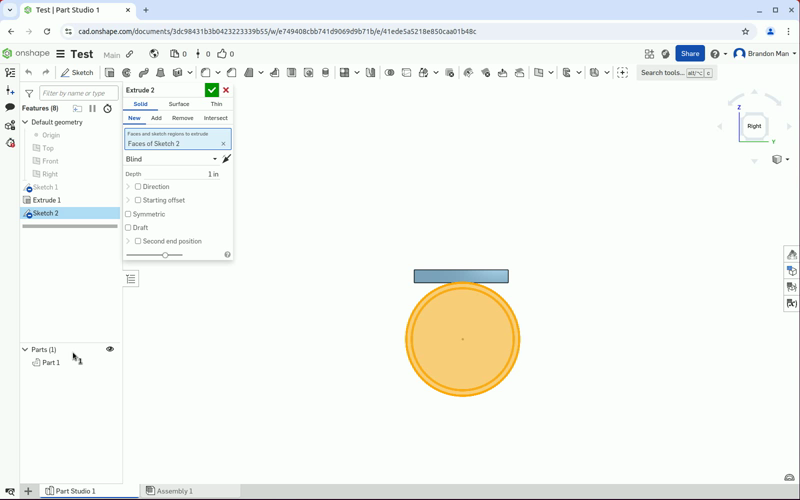
mouse_move(143, 106)
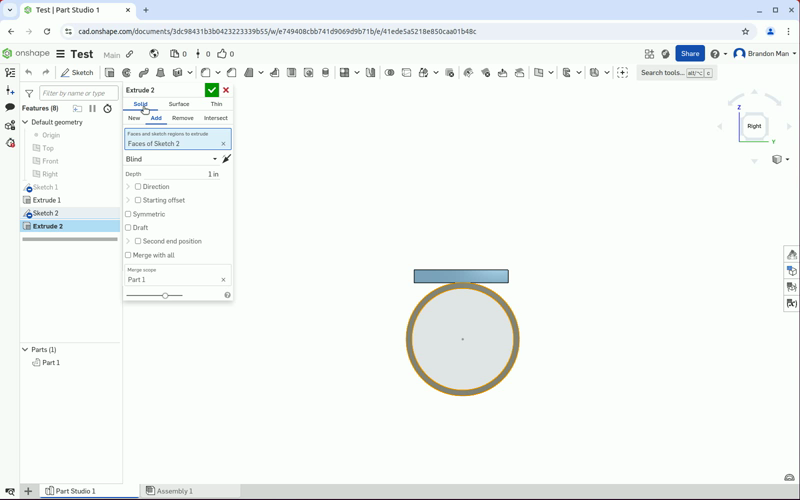
click(143, 106)
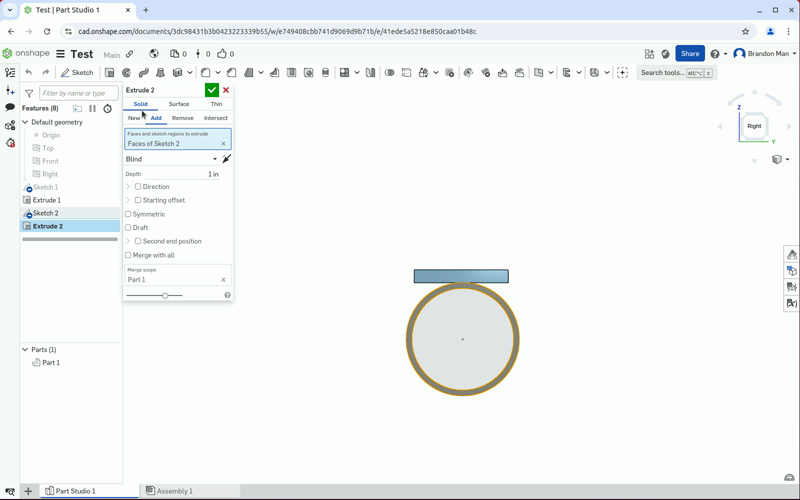
mouse_move(137, 120)
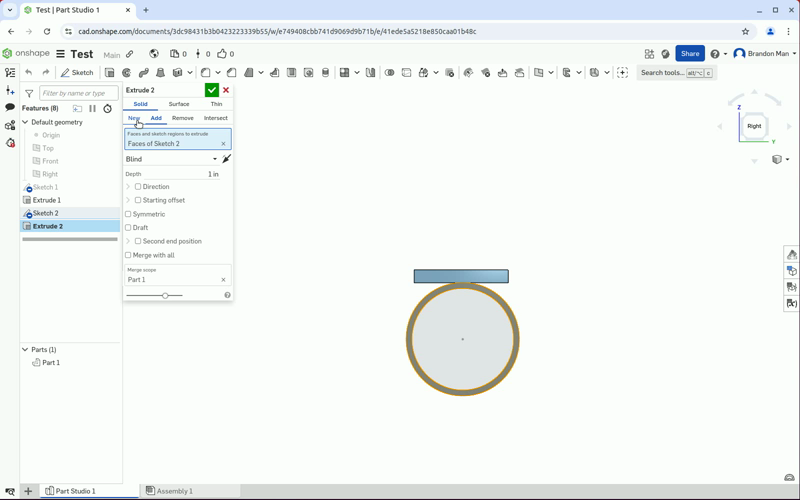
click(137, 120)
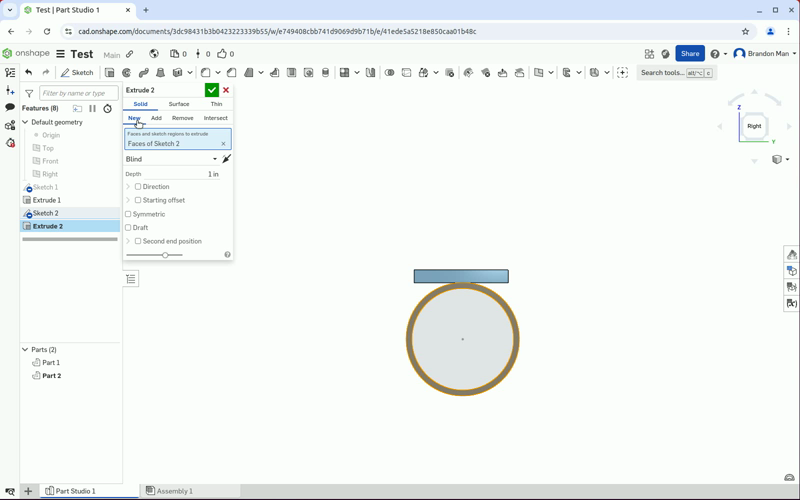
key(tab, 4)
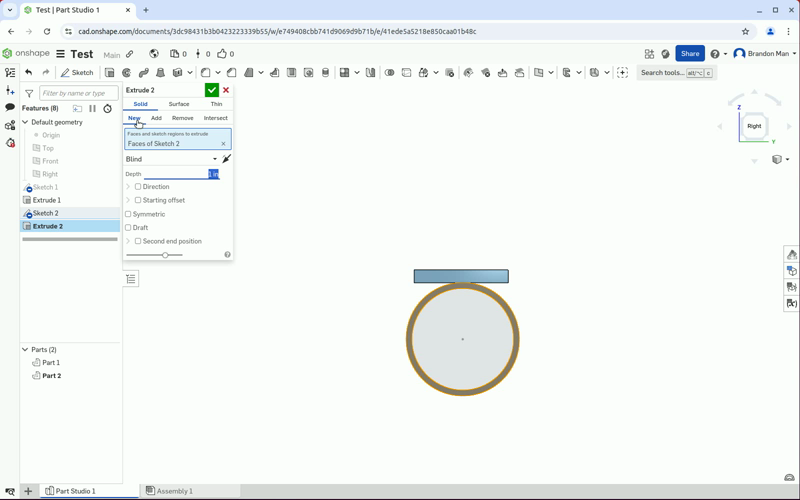
text(12.998)
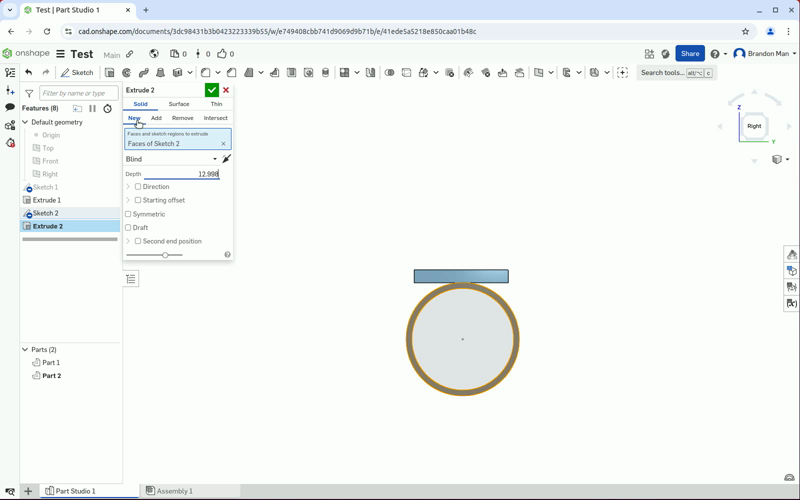
key(tab, 3)
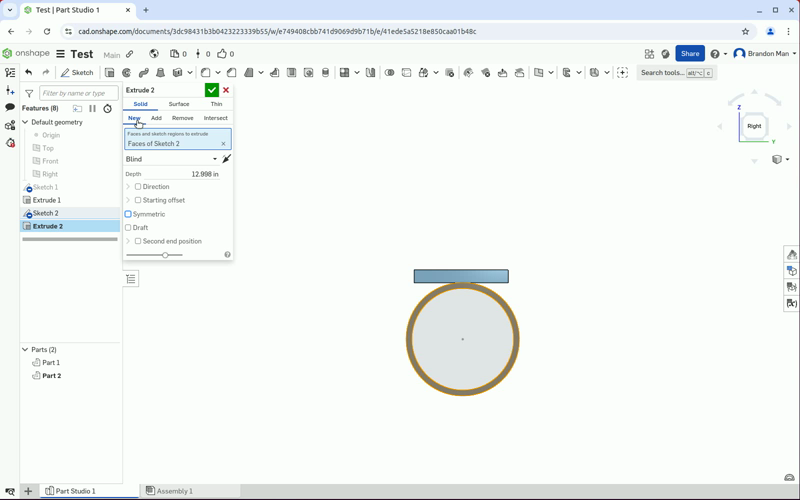
key(space)
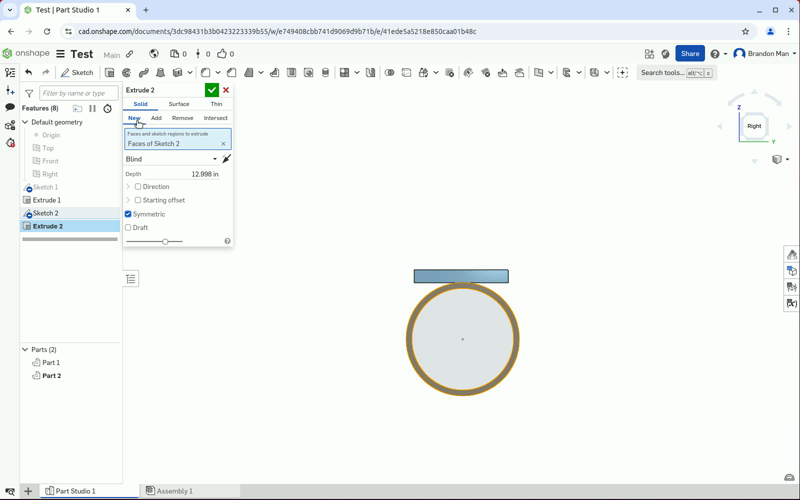
key(enter)
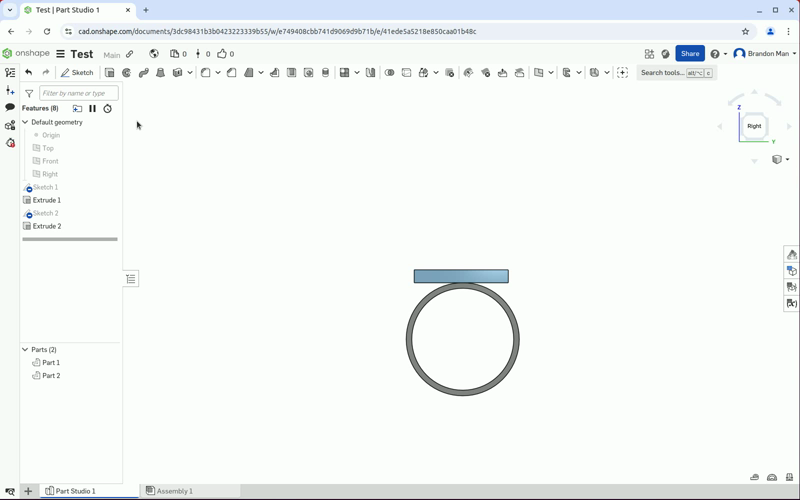
key(shift+h)
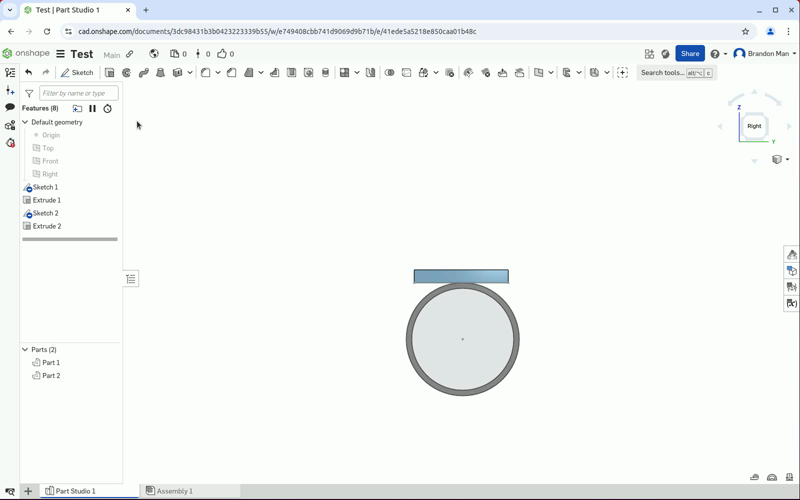
key(shift+h)
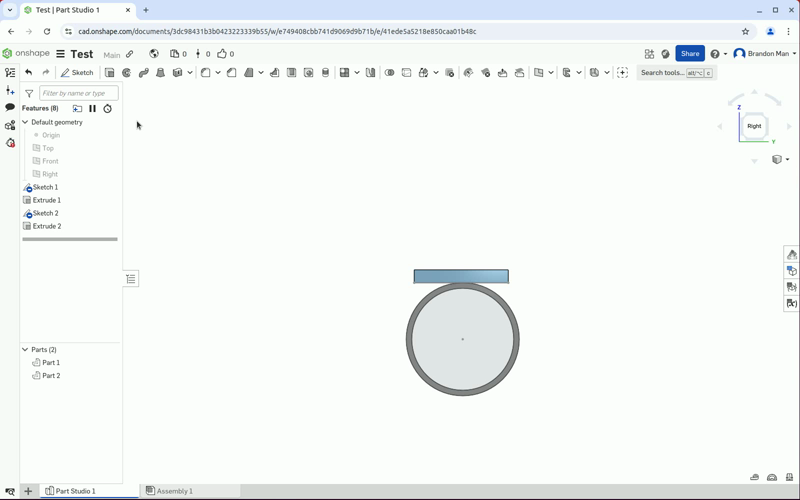
key(shift+7)
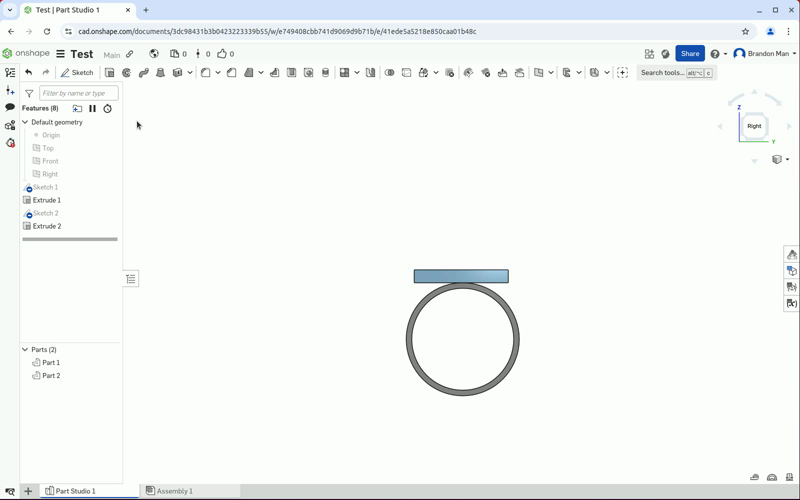
key(right, 2)
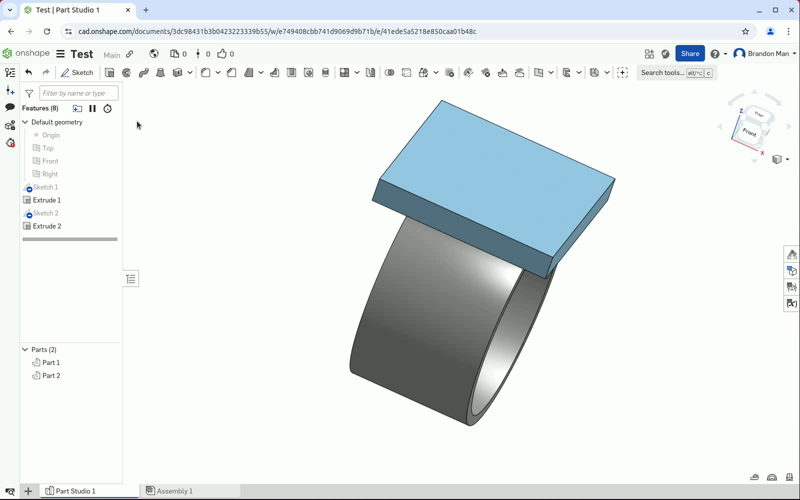
key(down, 2)
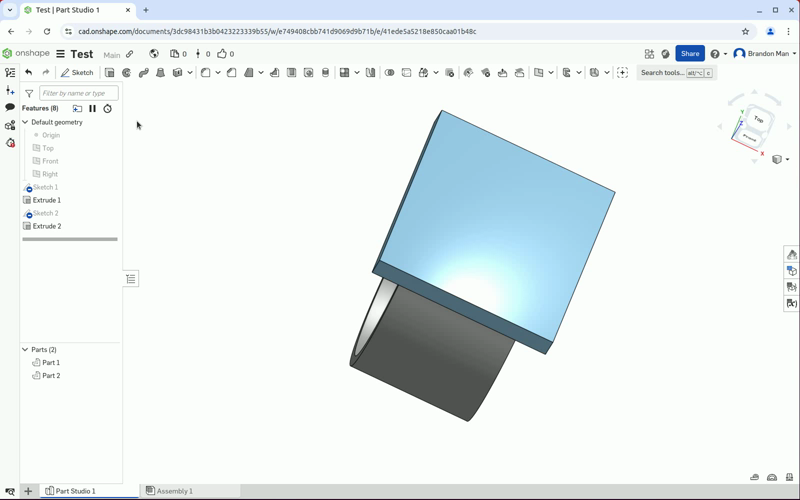
key(up, 2)
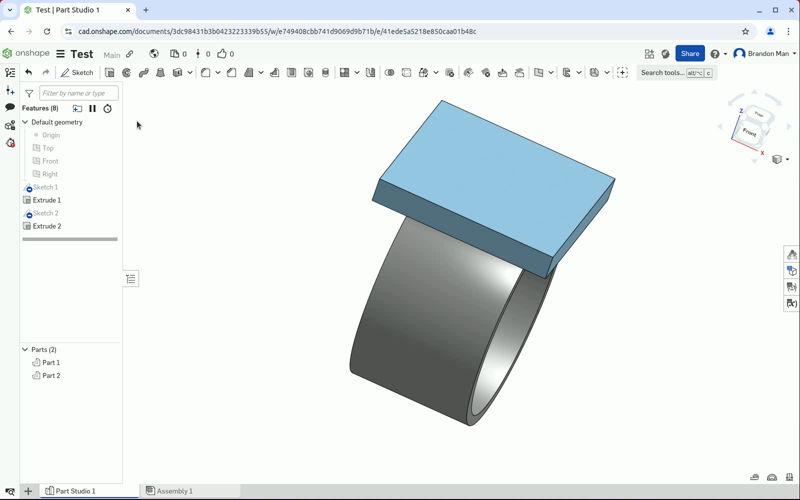
key(left, 2)
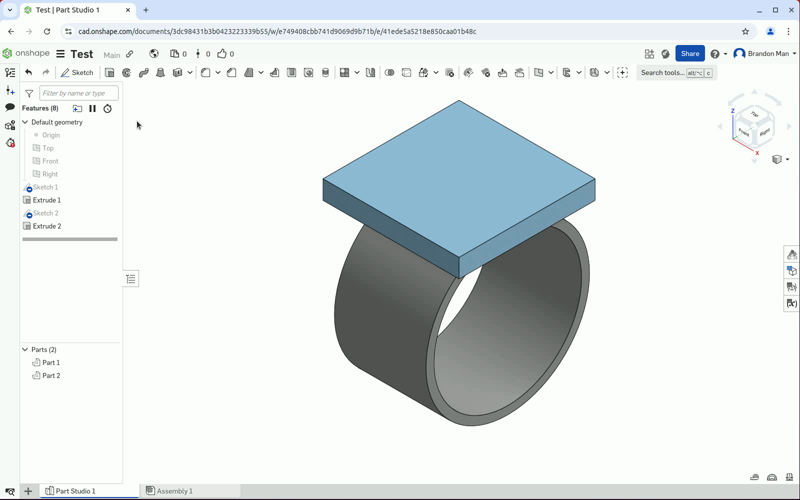
mouse_move(73, 189)
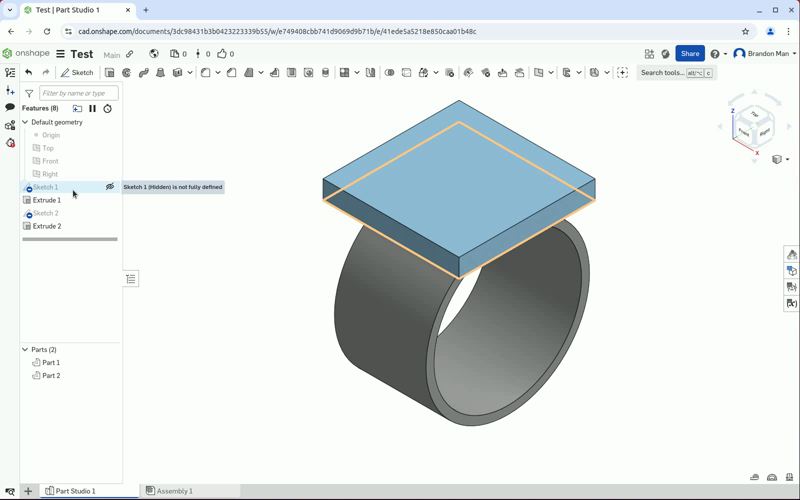
click(73, 189)